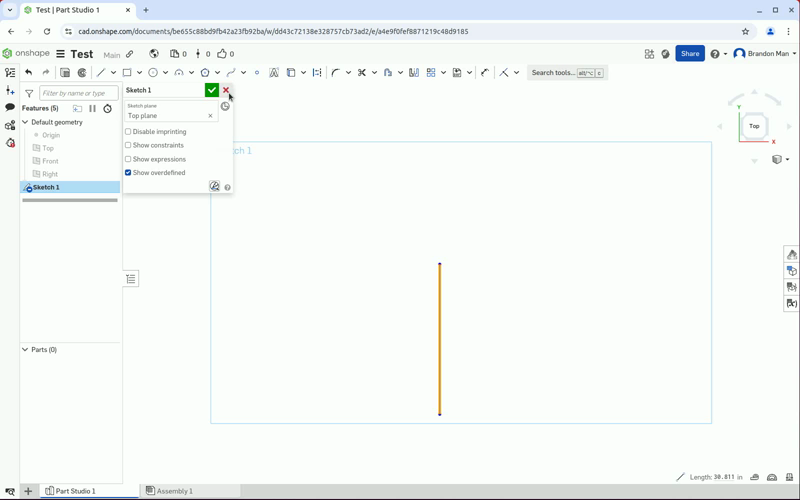
key(shift+h)
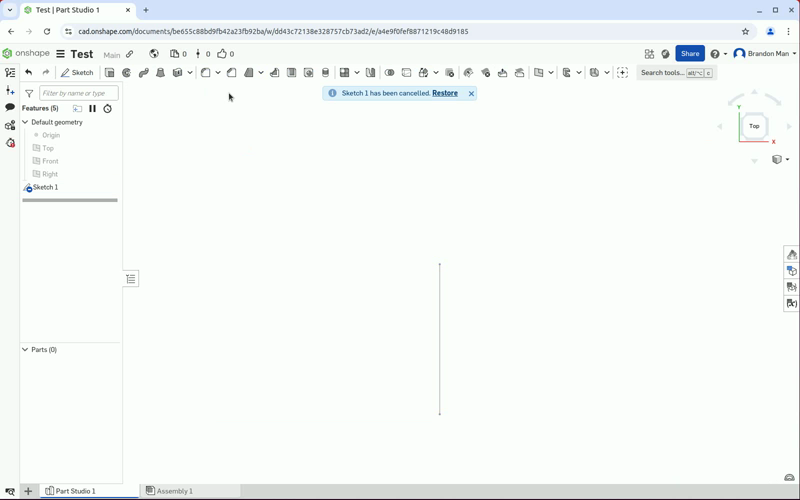
key(shift+s)
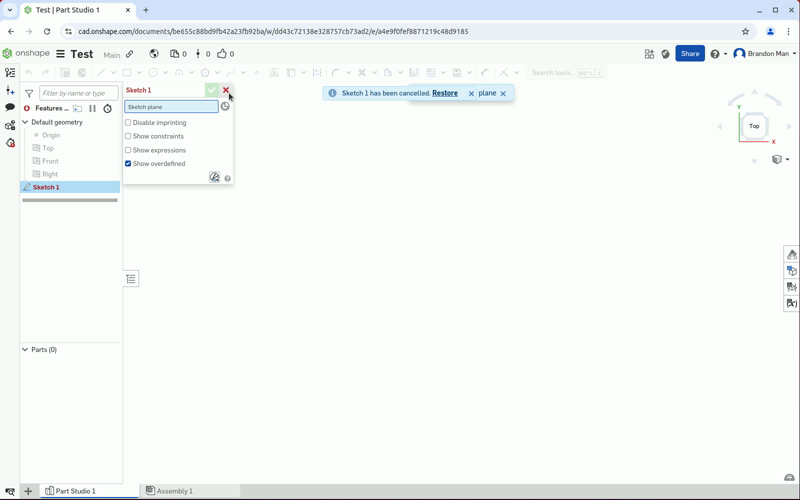
mouse_move(73, 150)
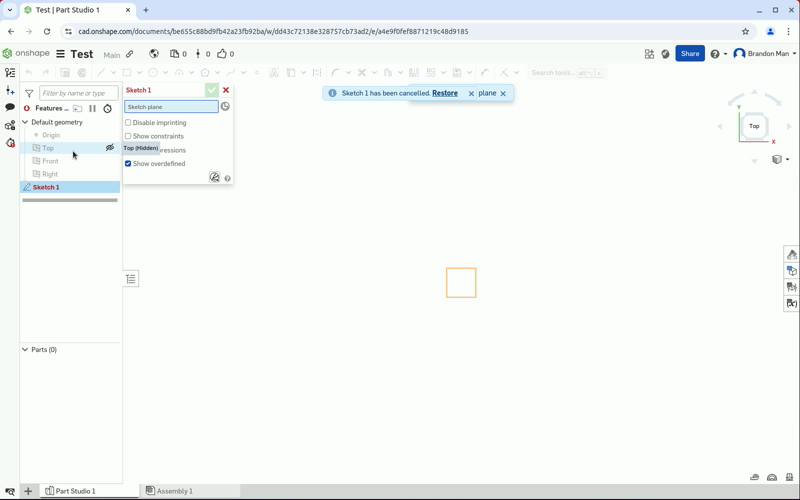
click(73, 150)
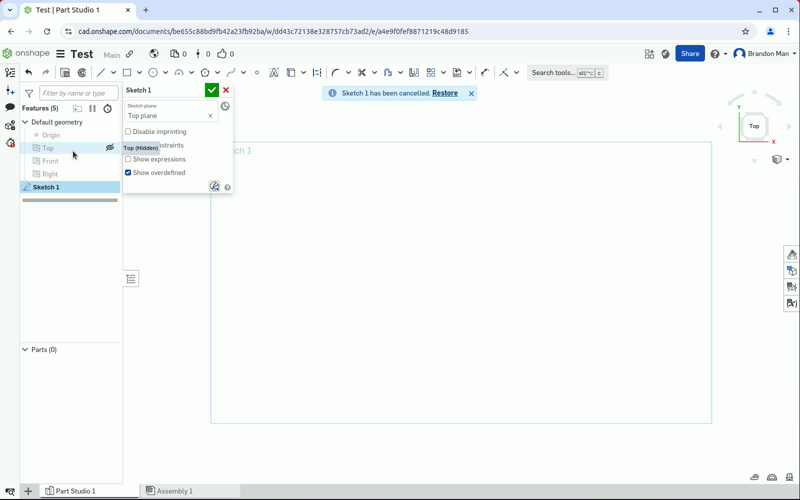
mouse_move(73, 352)
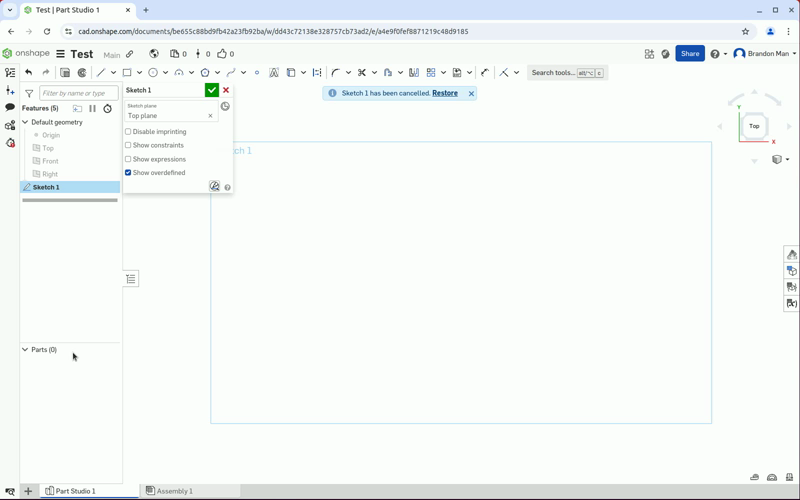
key(y)
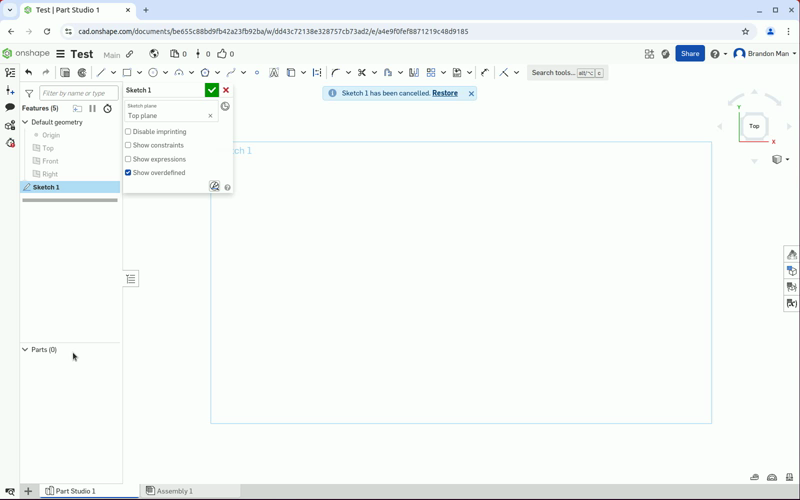
key(l)
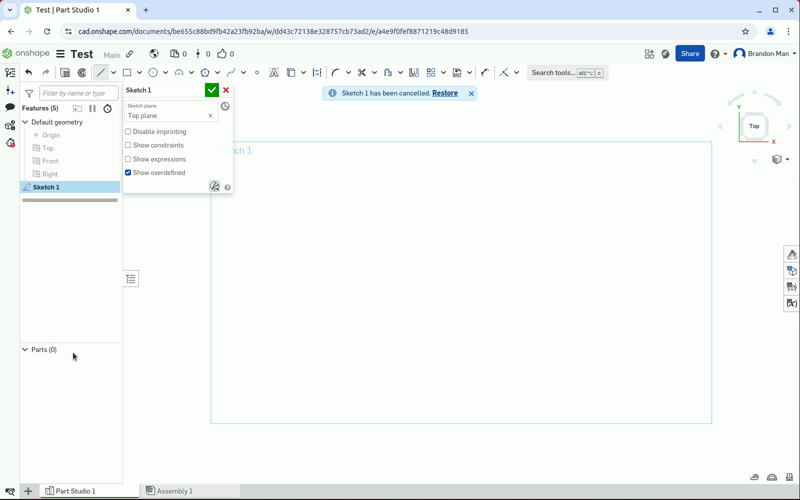
key_down(shift)
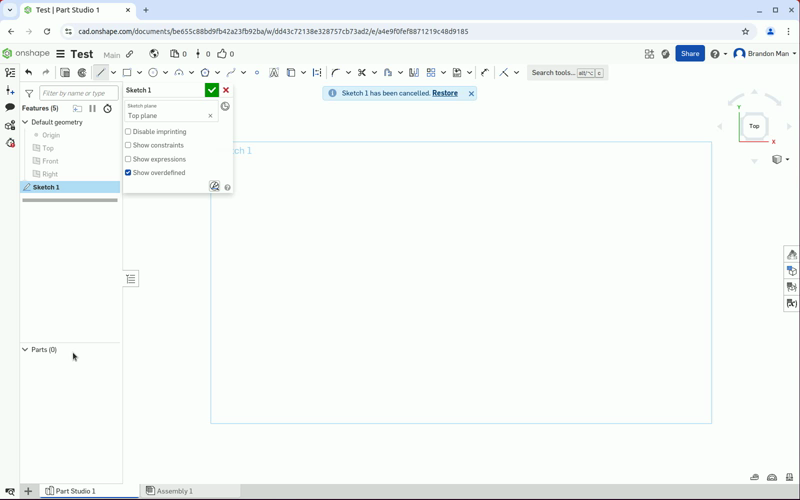
mouse_move(348, 260)
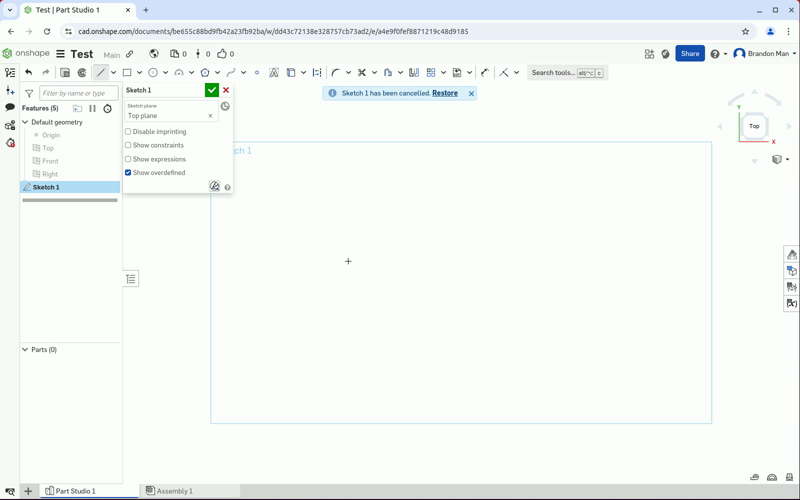
click(348, 260)
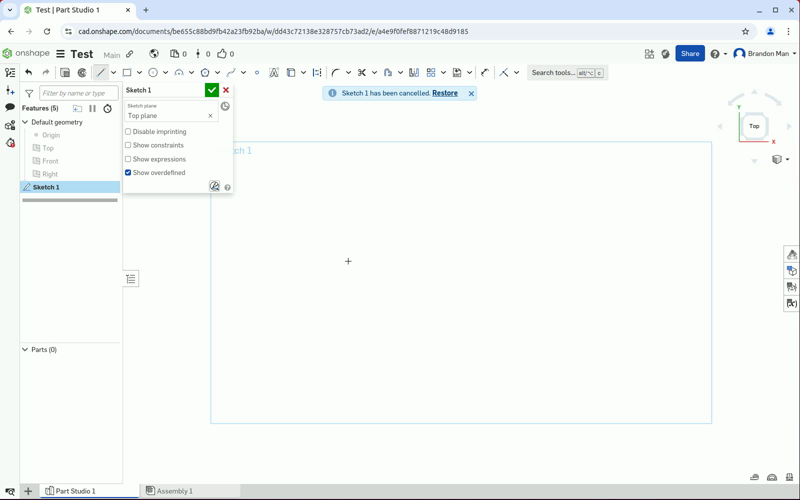
key_up(shift)
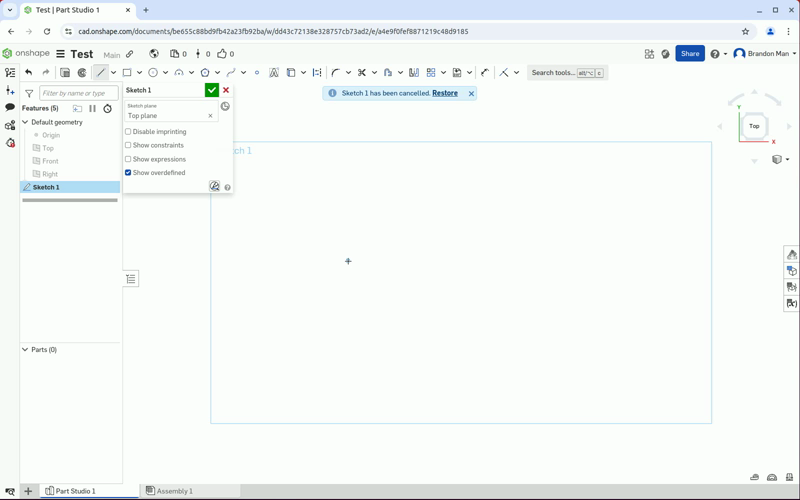
key_down(shift)
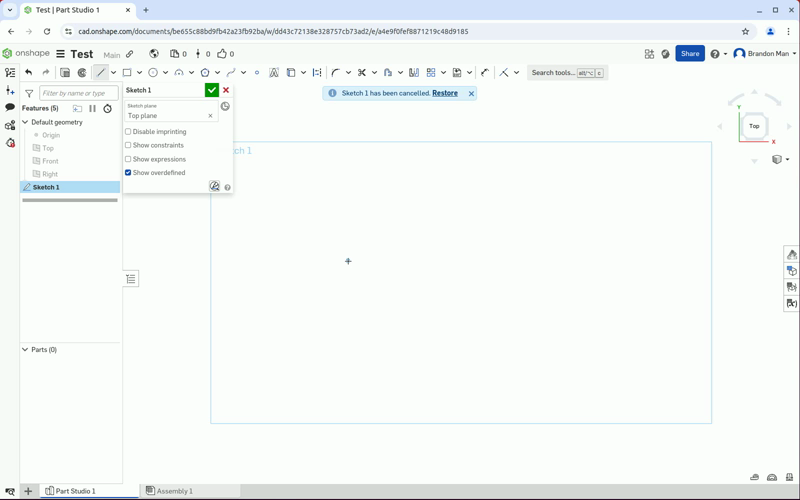
mouse_move(460, 260)
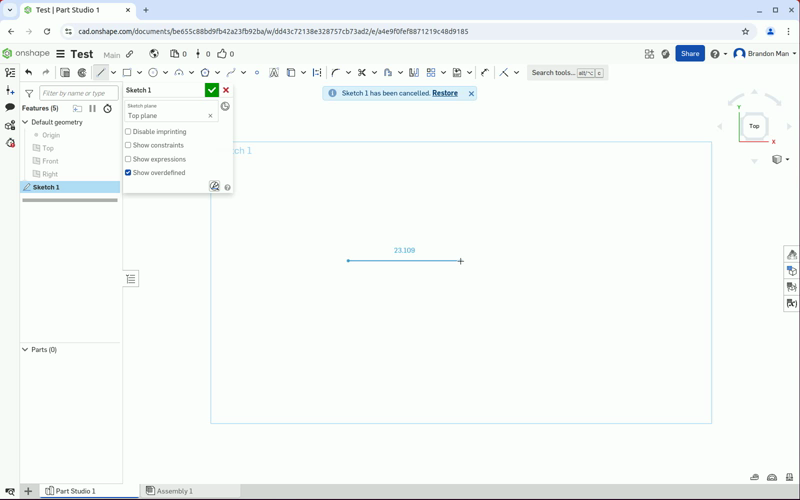
click(460, 260)
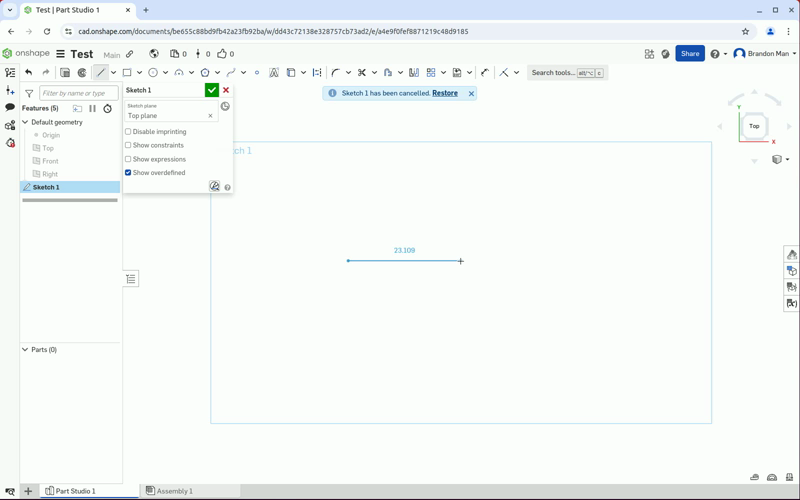
key_up(shift)
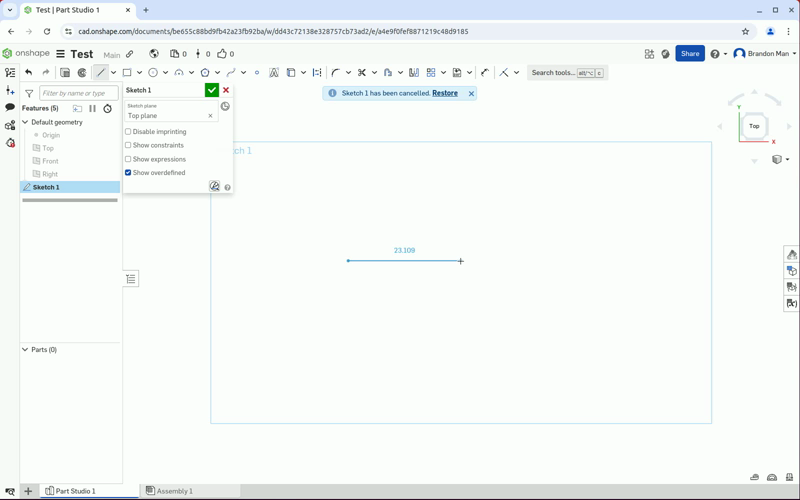
key_down(shift)
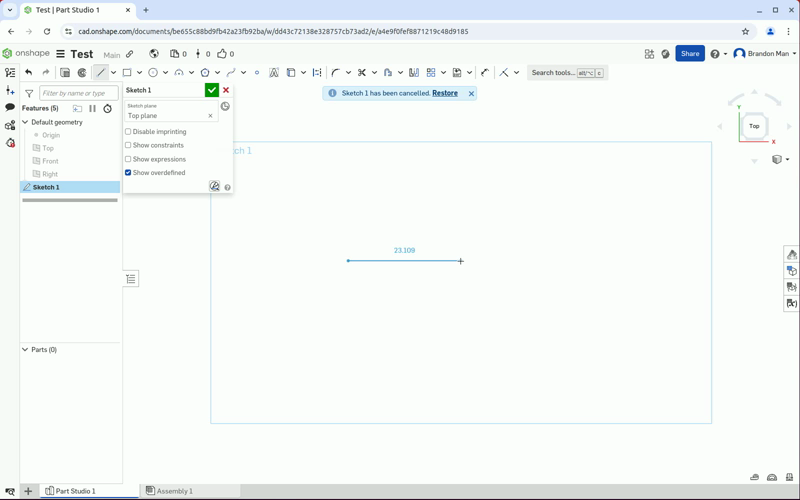
mouse_move(490, 260)
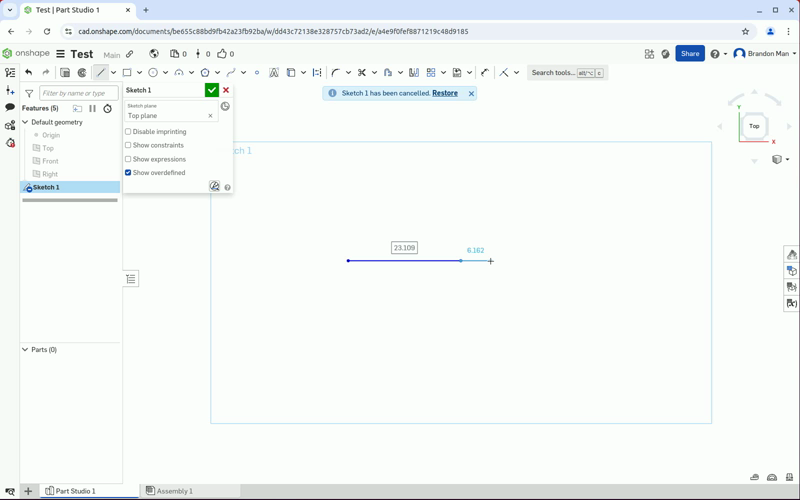
mouse_move(460, 232)
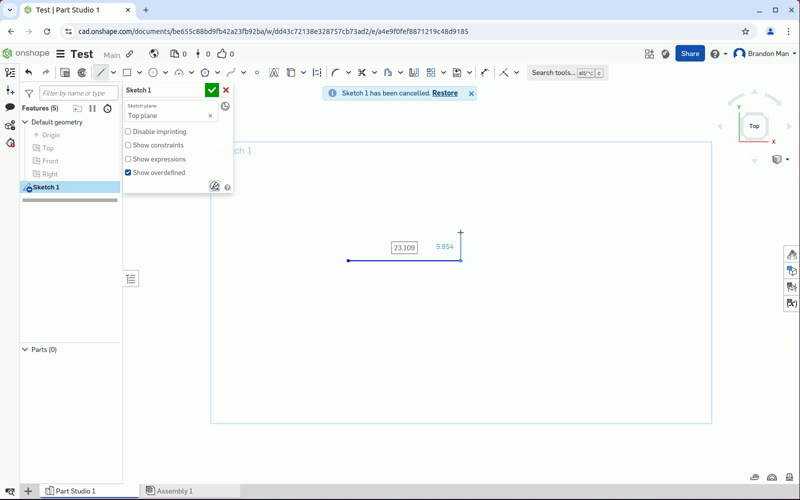
click(460, 232)
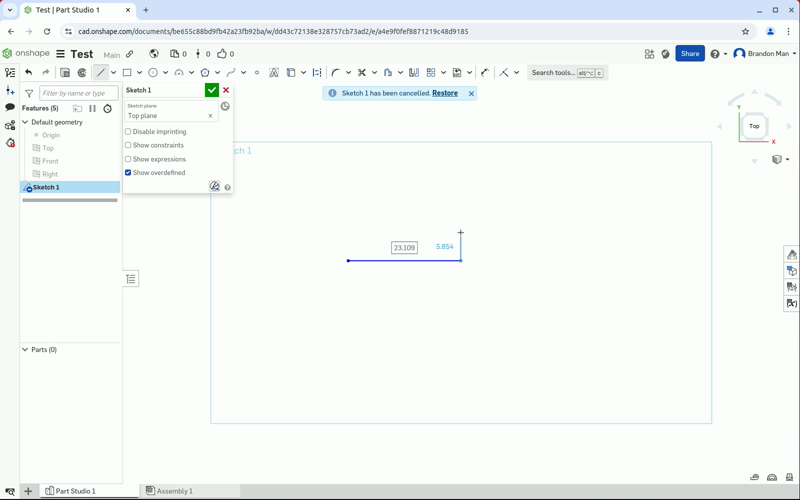
key_up(shift)
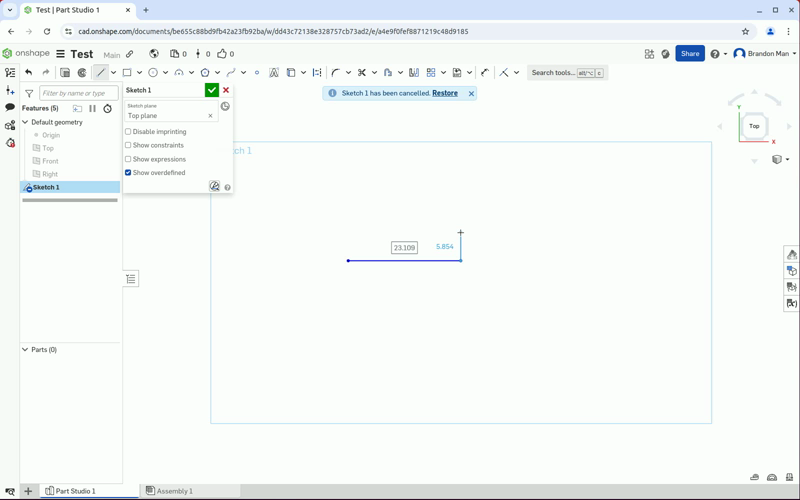
key_down(shift)
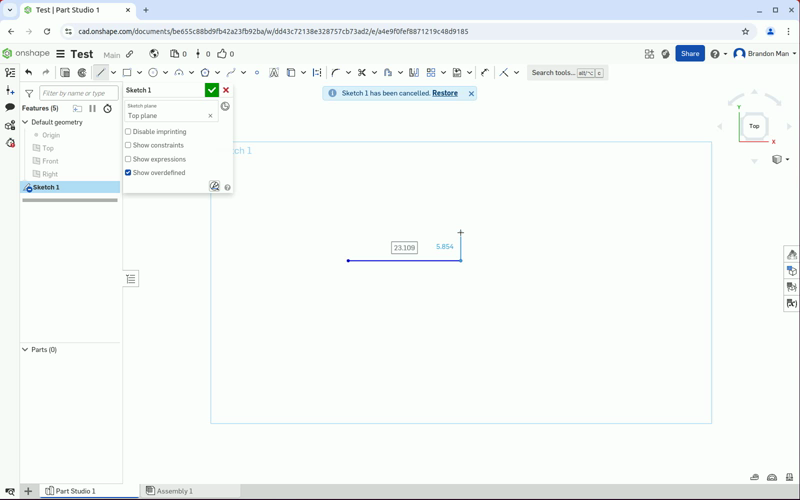
mouse_move(369, 232)
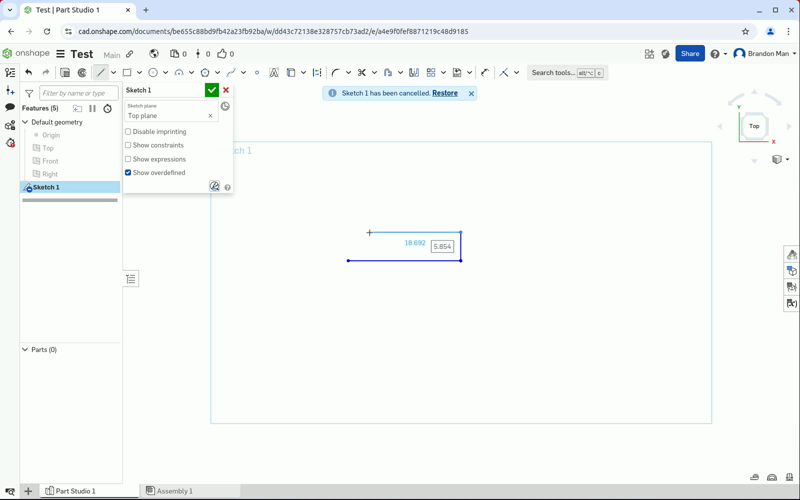
click(369, 232)
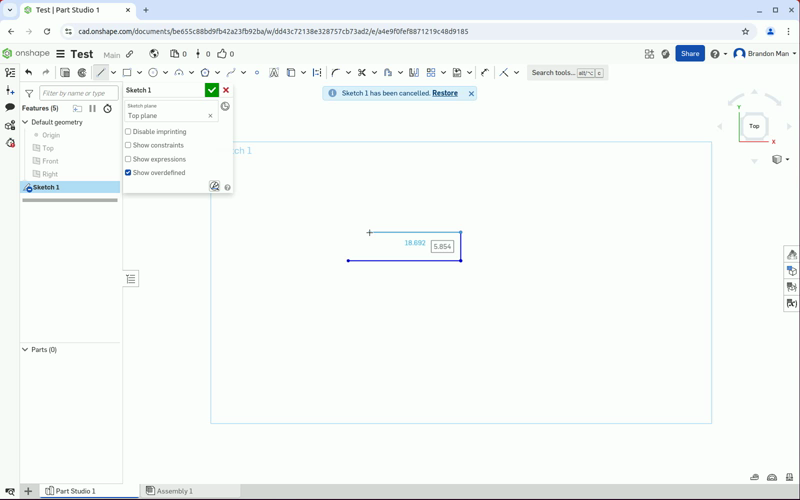
key_up(shift)
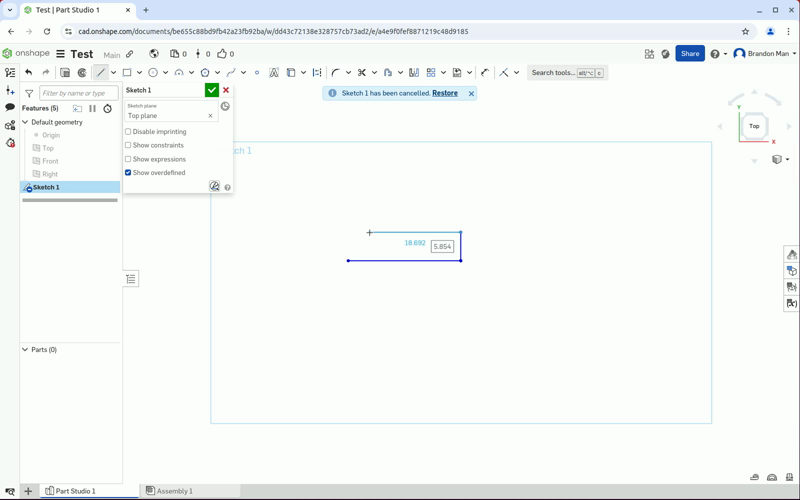
key(esc)
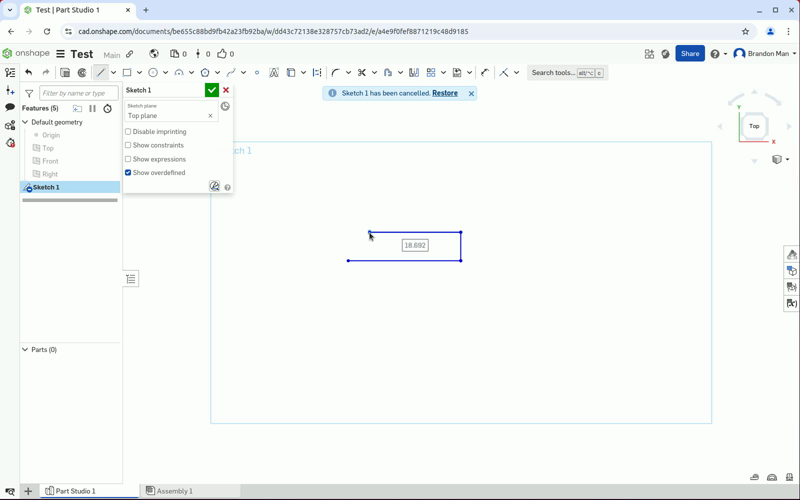
key(a)
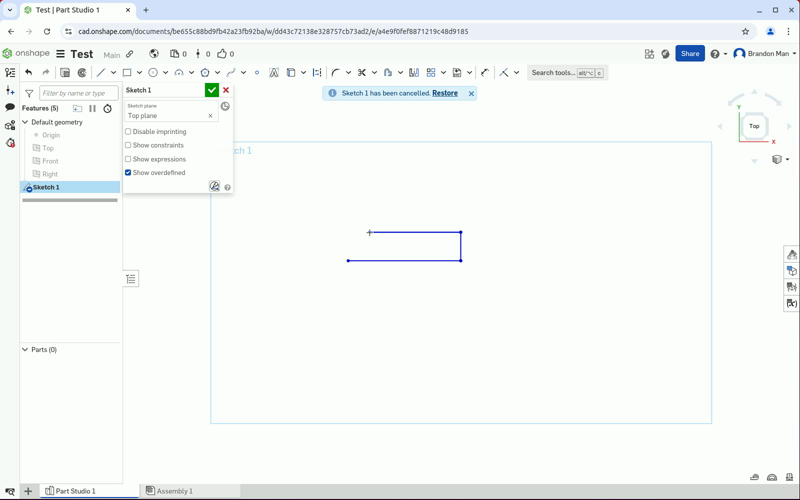
mouse_move(369, 232)
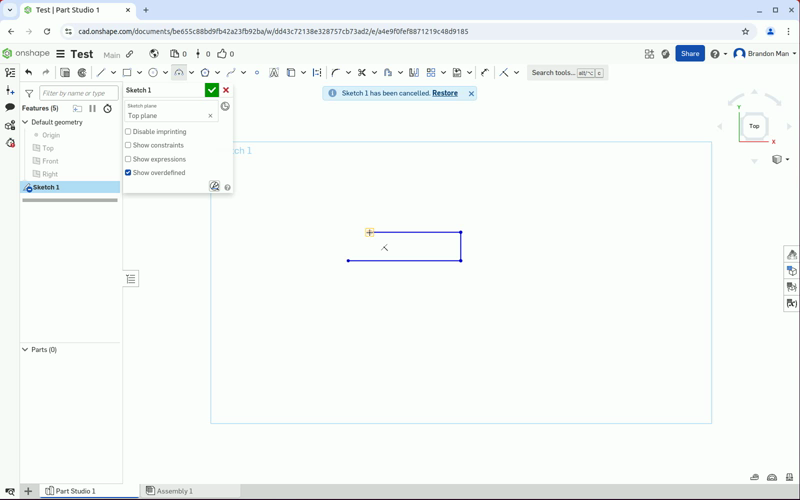
click(369, 232)
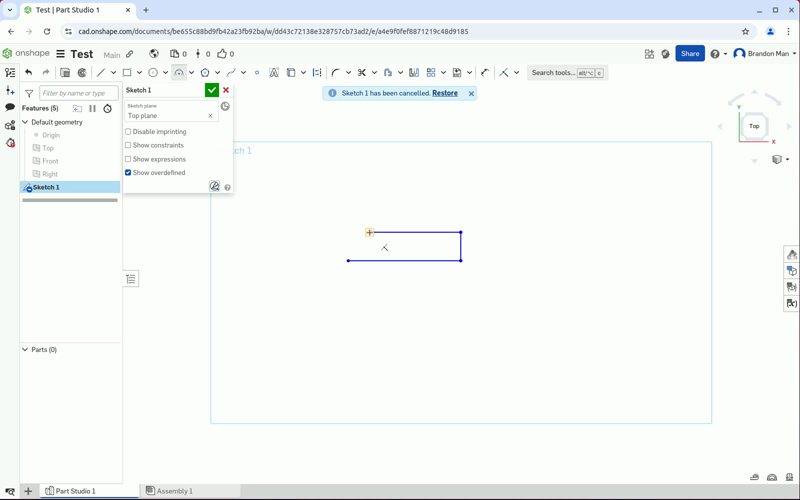
key_down(shift)
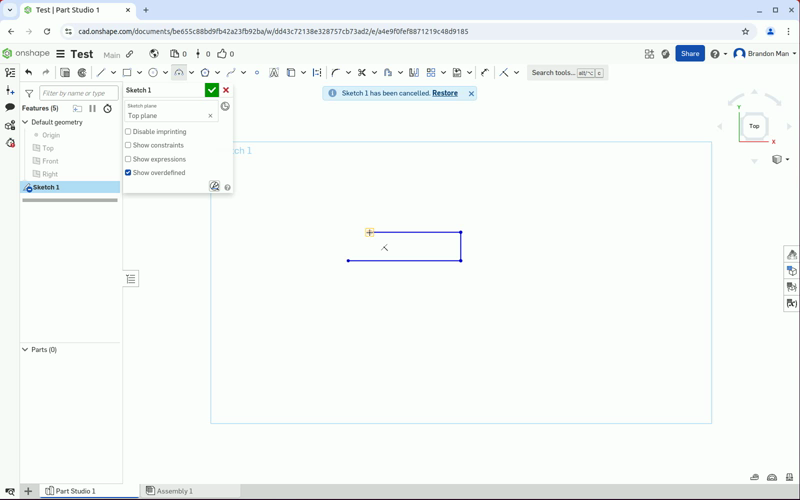
mouse_move(348, 252)
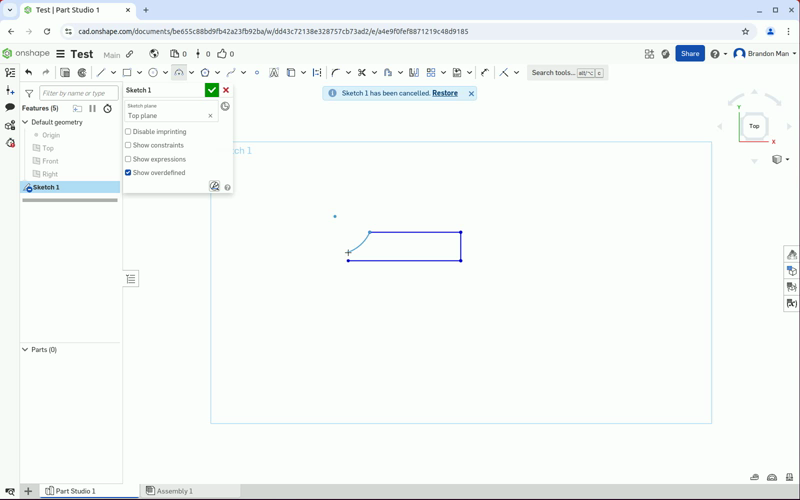
click(348, 252)
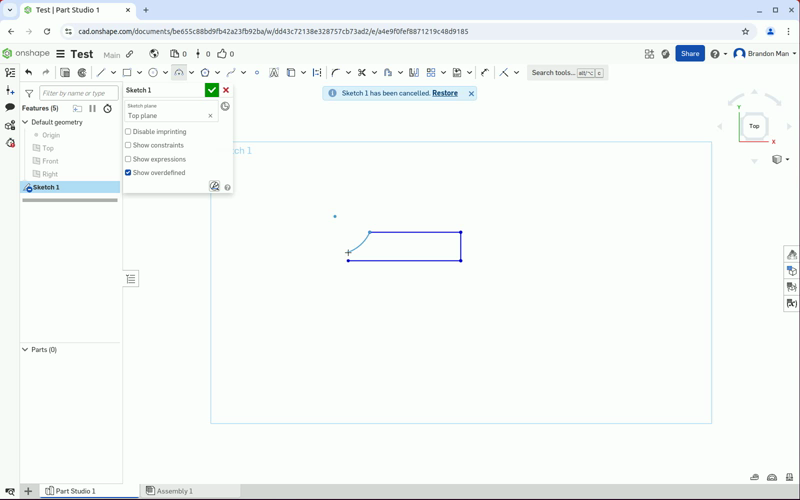
mouse_move(360, 244)
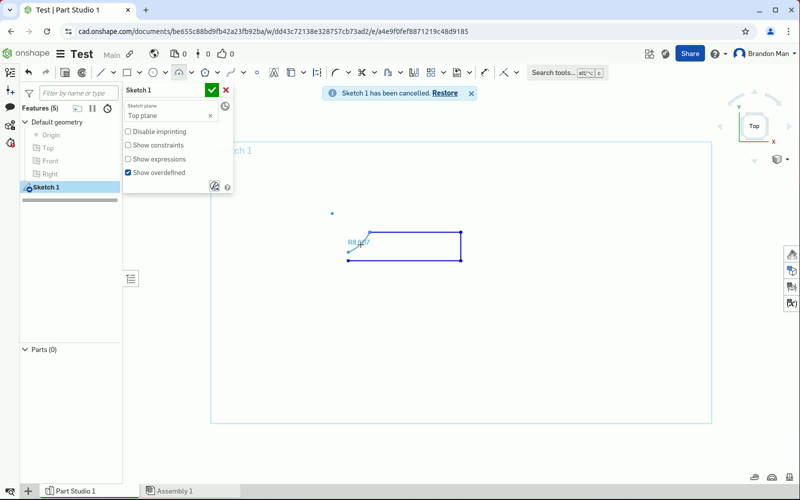
click(360, 244)
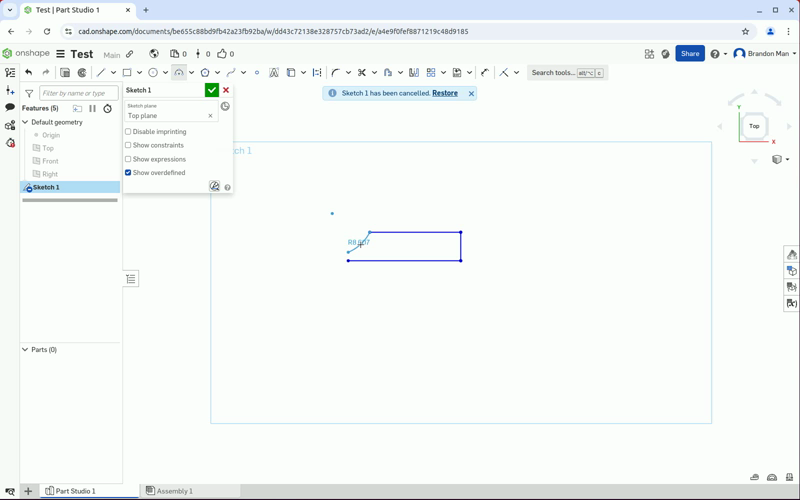
key_up(shift)
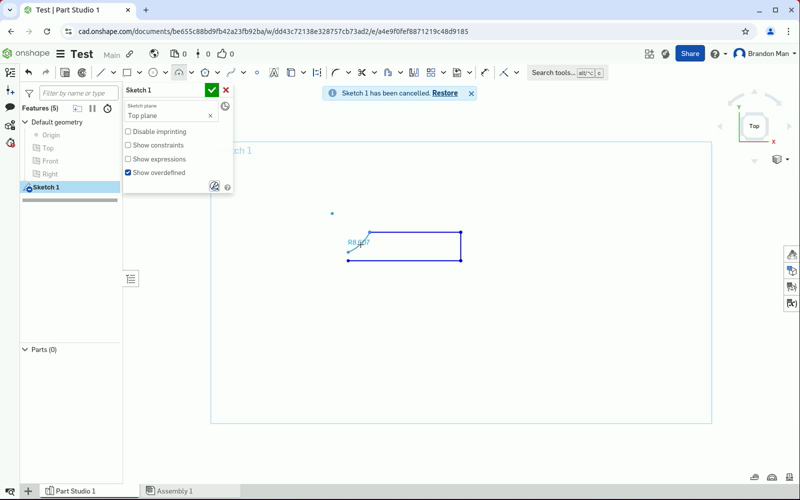
key(esc)
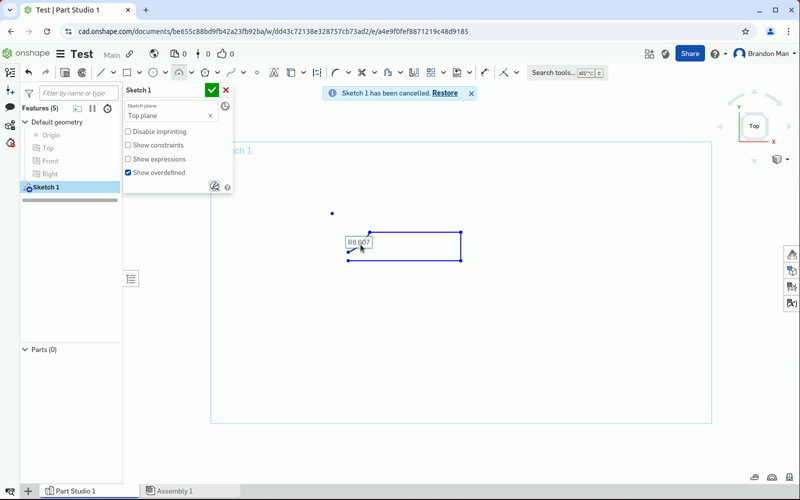
key(l)
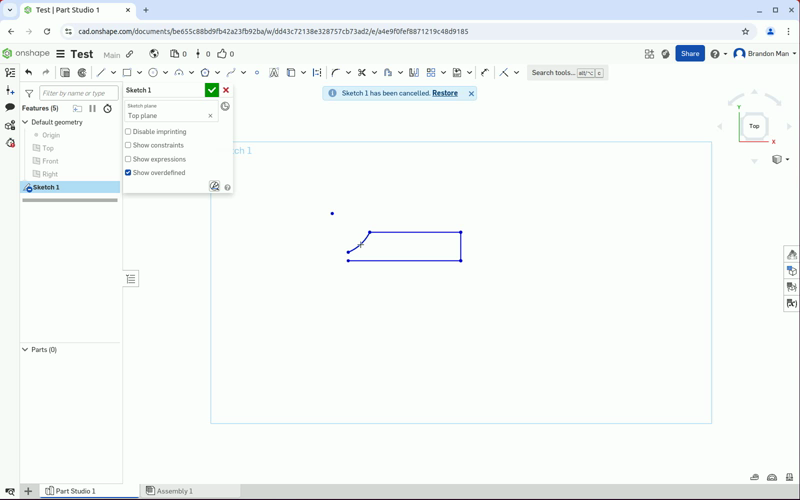
mouse_move(348, 252)
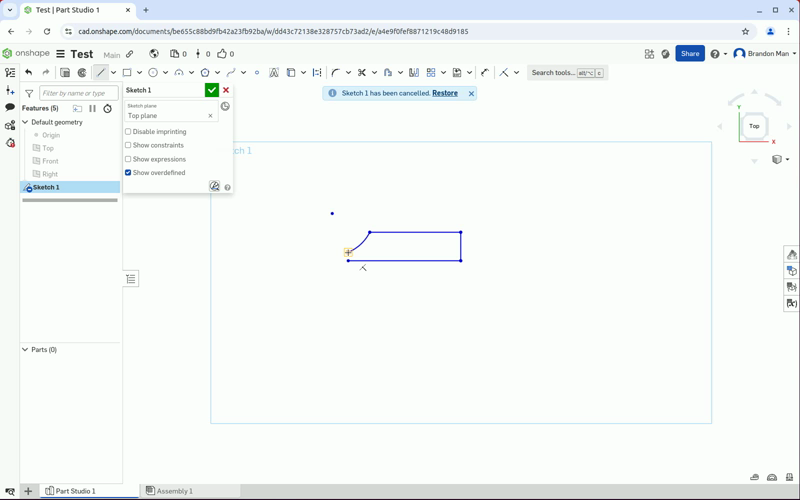
click(348, 252)
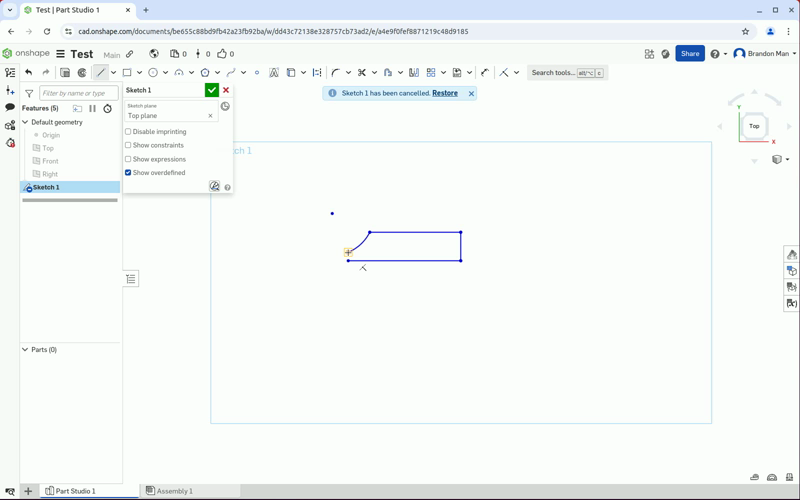
mouse_move(378, 252)
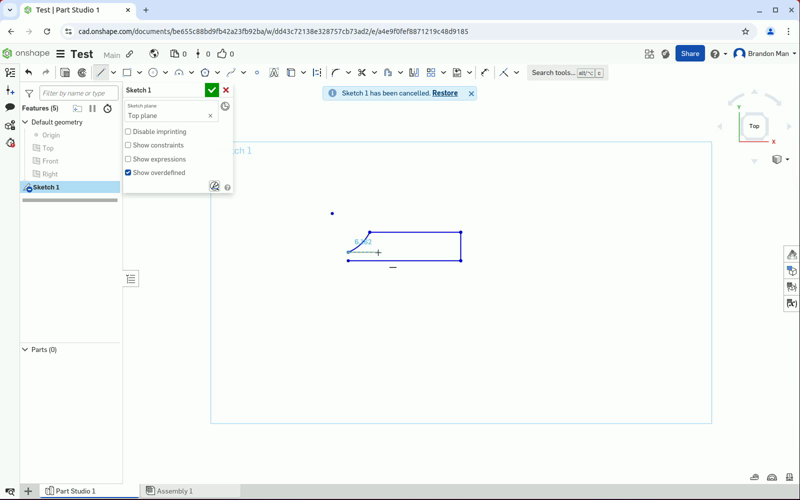
key_down(shift)
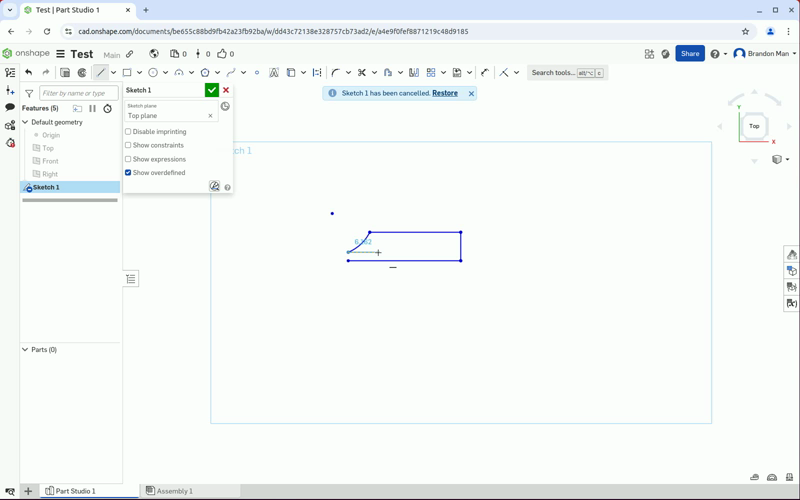
mouse_move(348, 260)
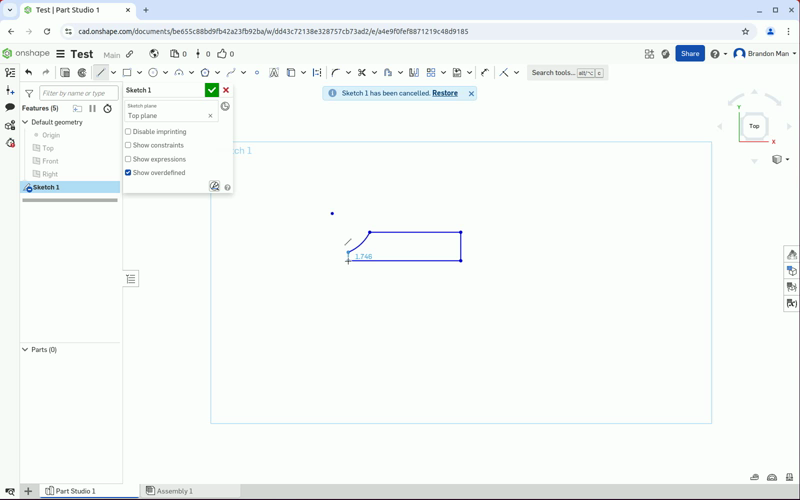
key_up(shift)
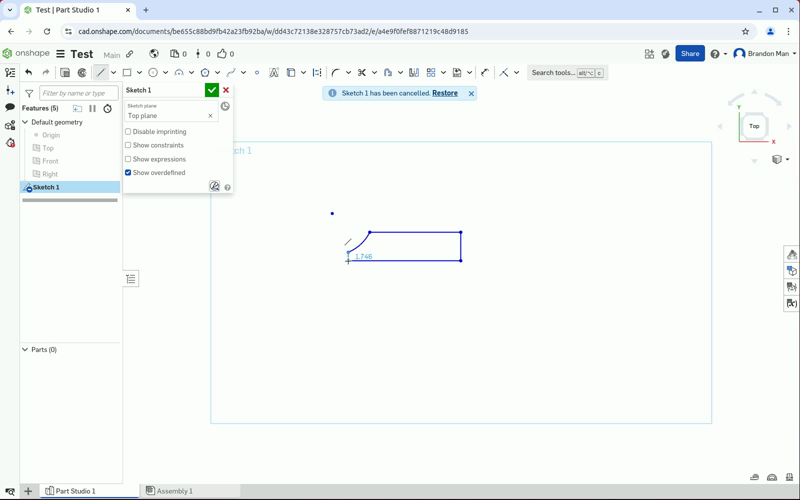
click(348, 260)
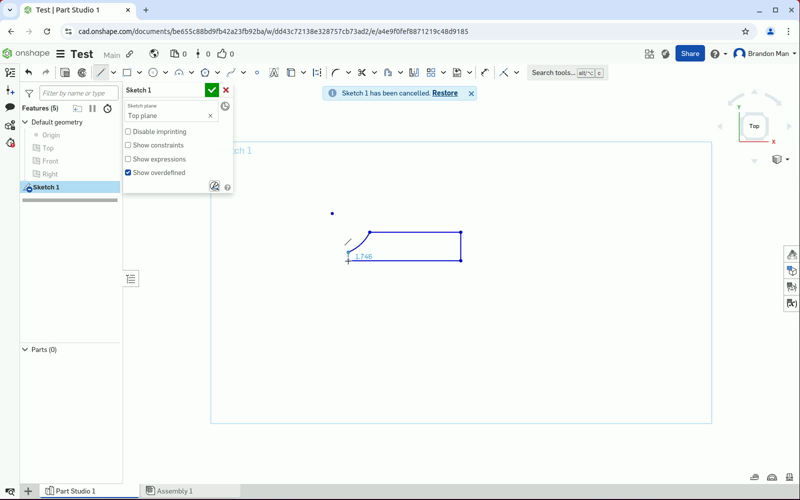
key(esc)
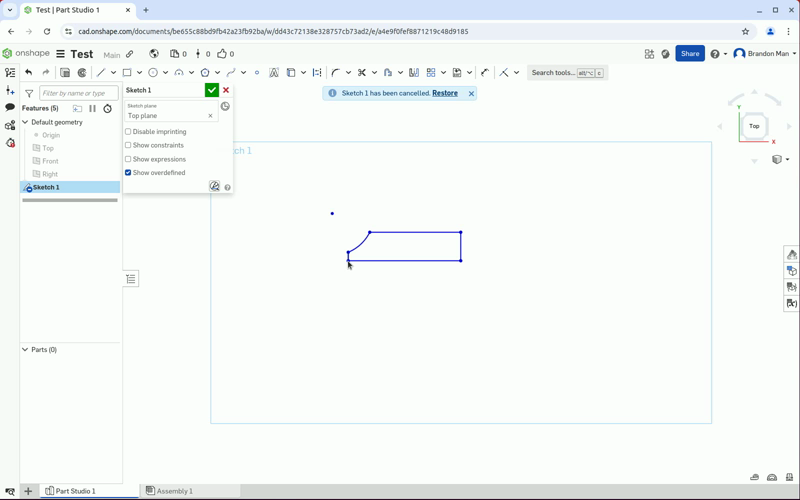
mouse_move(402, 238)
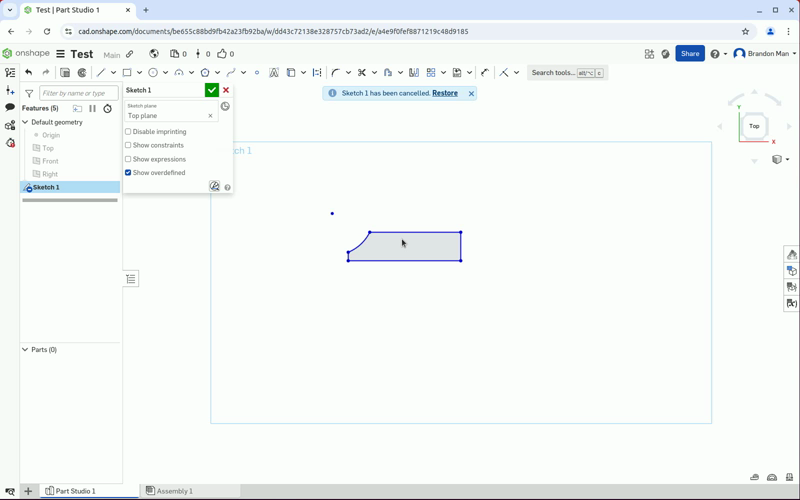
click(402, 238)
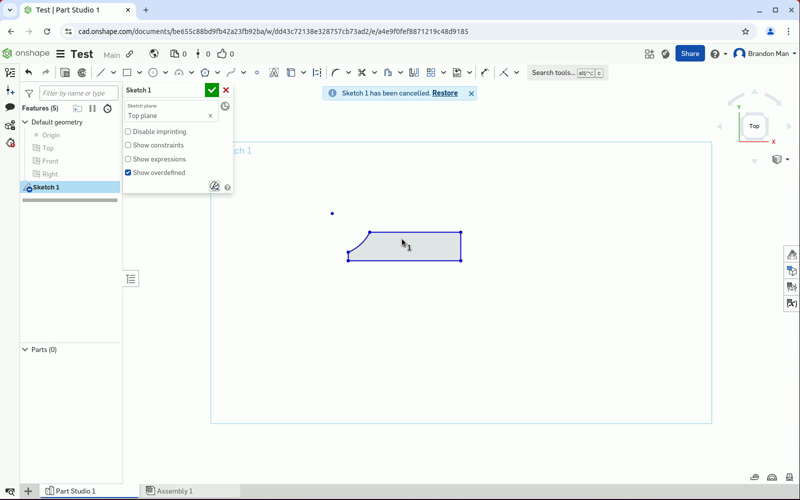
mouse_move(73, 352)
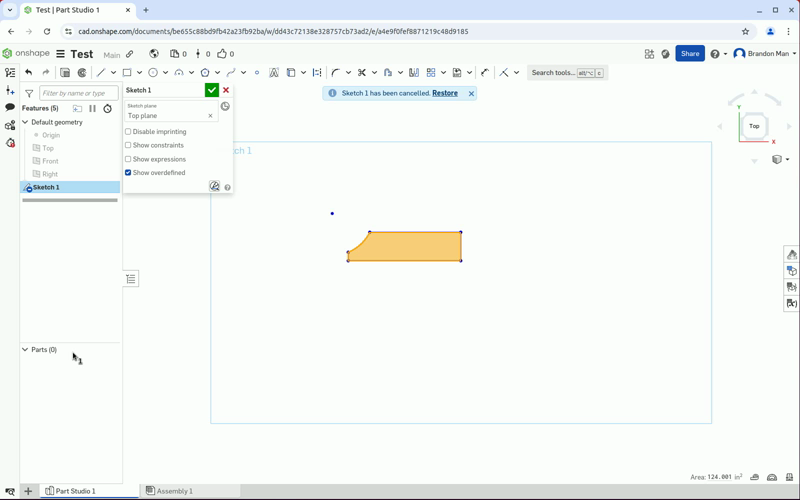
key(shift+y)
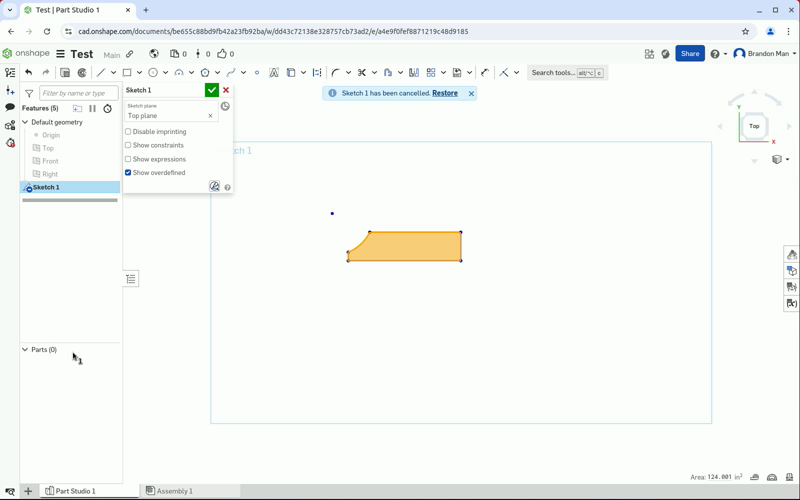
key(shift+e)
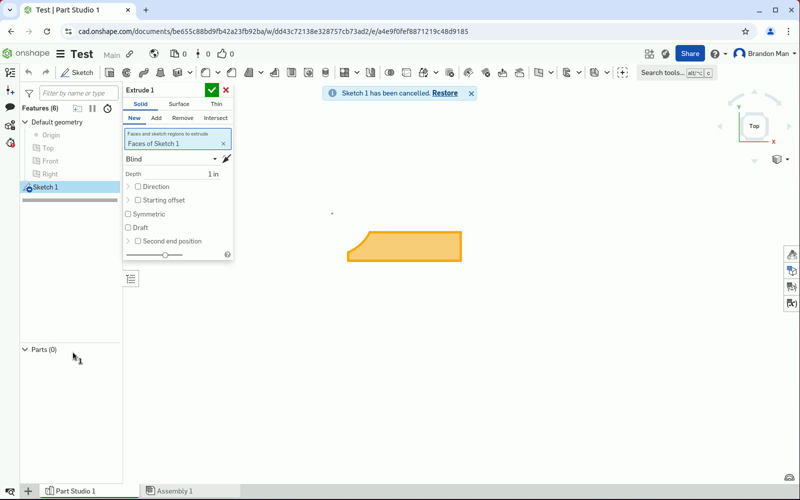
mouse_move(143, 106)
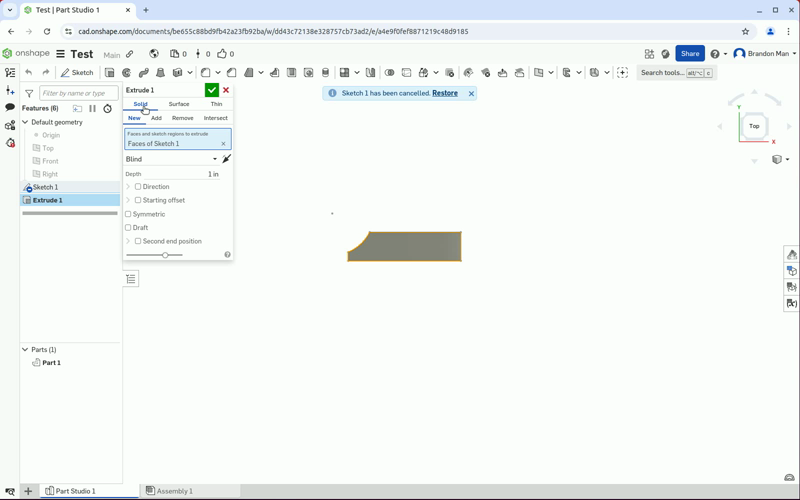
click(143, 106)
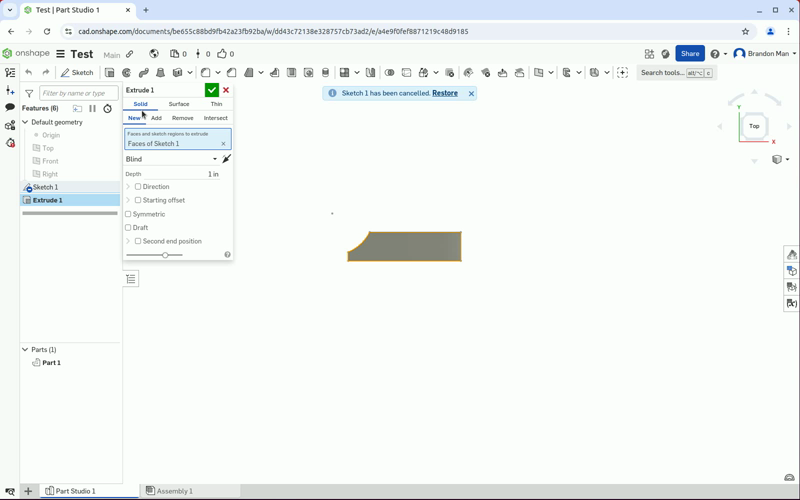
mouse_move(137, 120)
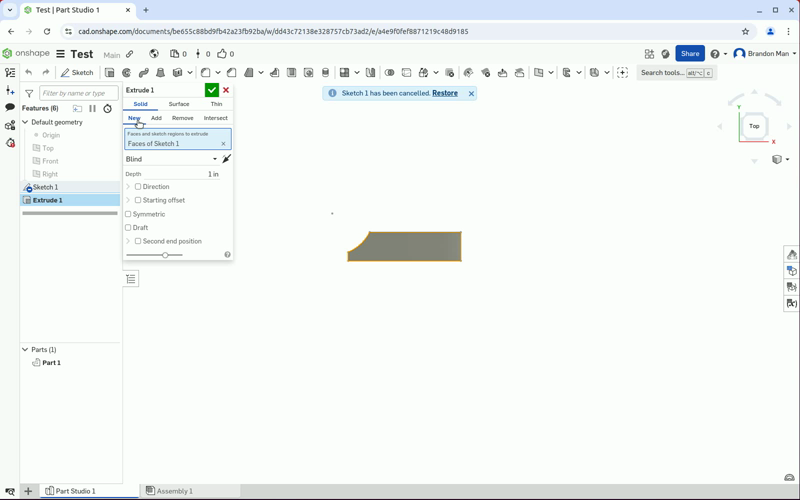
click(137, 120)
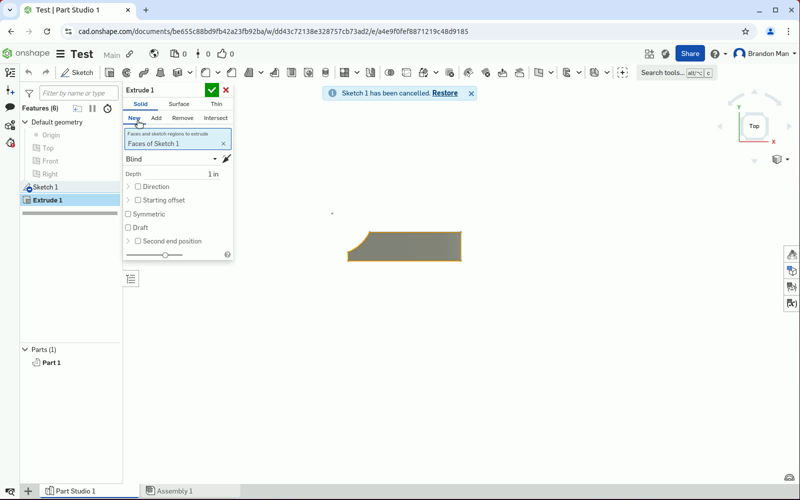
key(tab, 4)
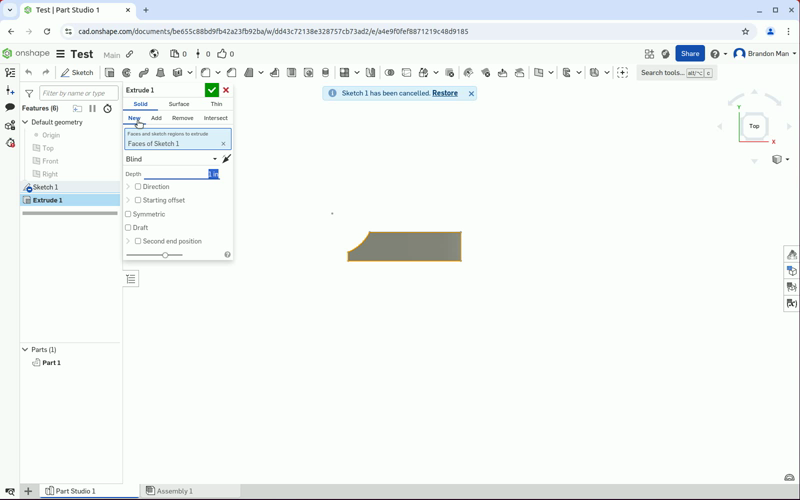
text(7.703)
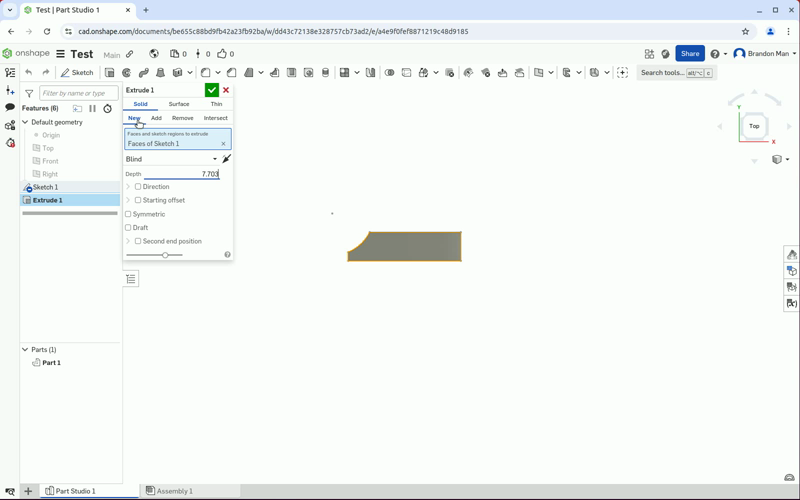
key(tab, 3)
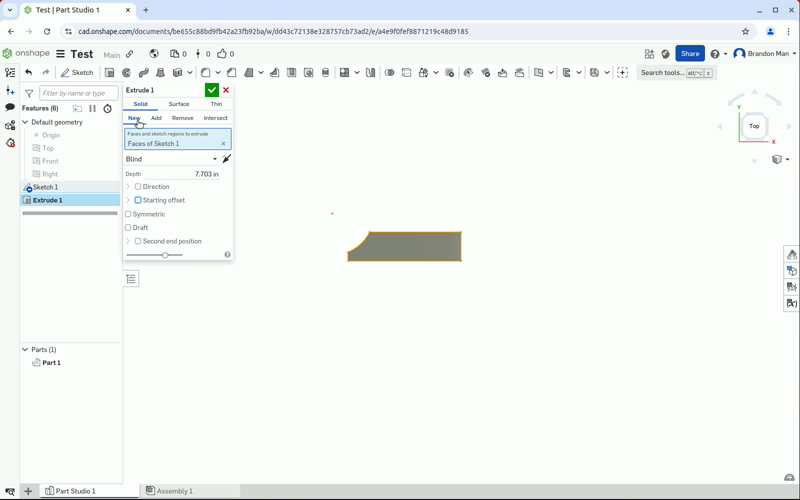
key(tab, 2)
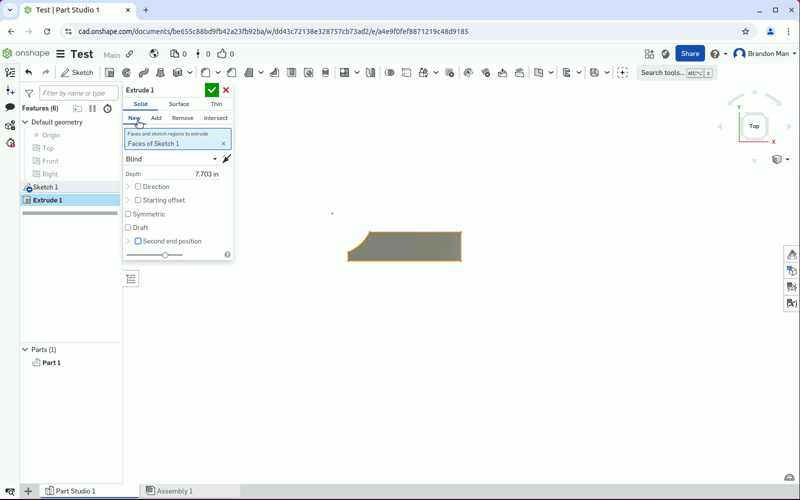
key(space)
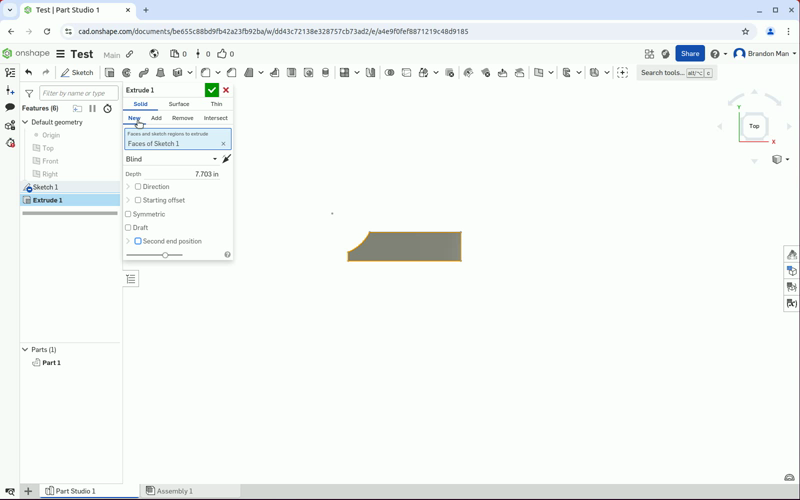
key(tab, 3)
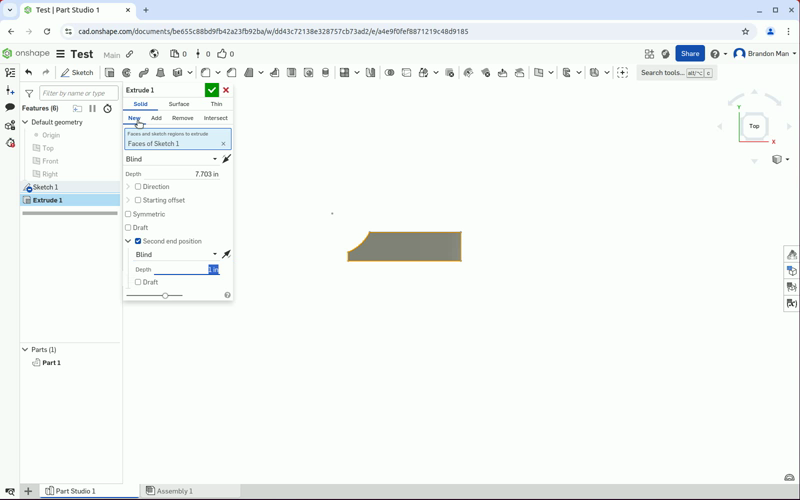
text(7.703)
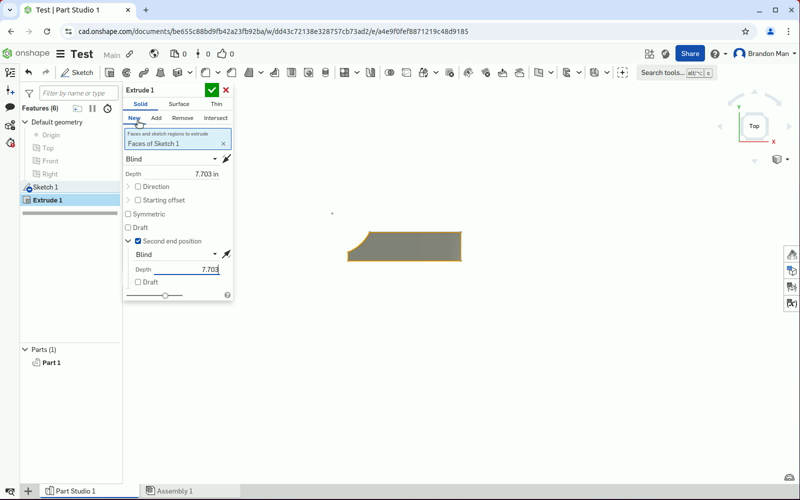
key(enter)
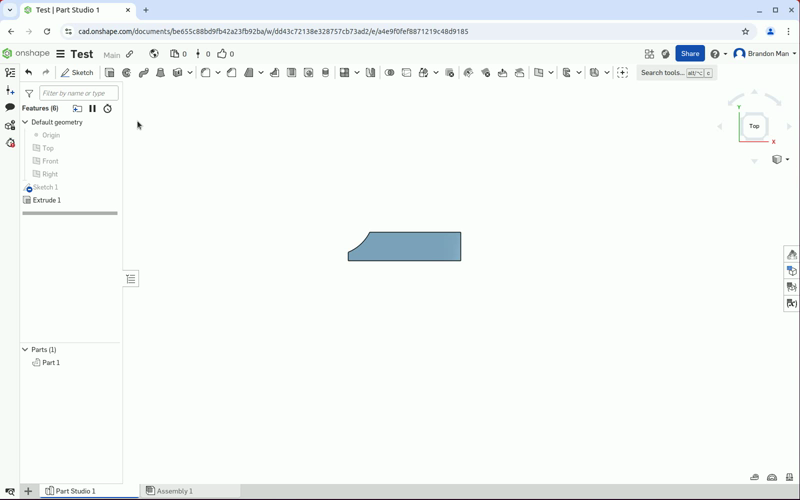
key(shift+h)
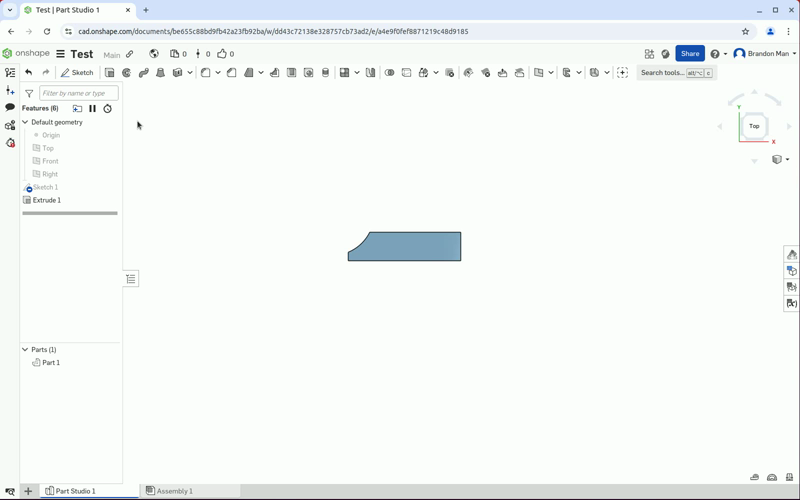
key(shift+h)
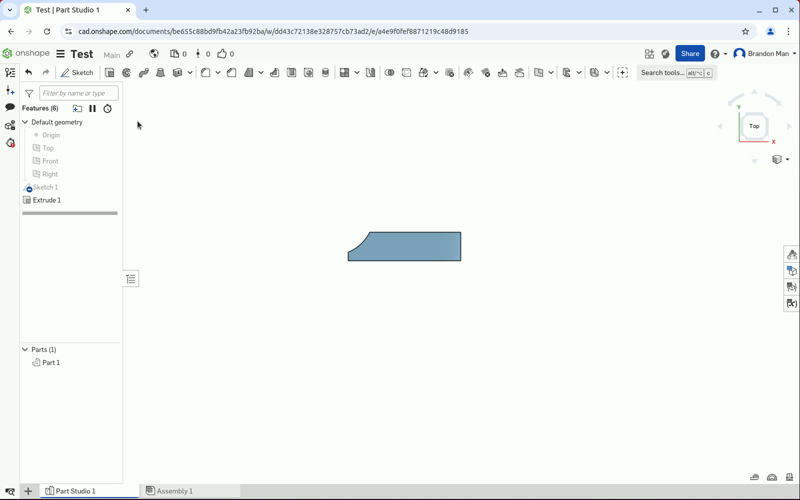
mouse_move(73, 189)
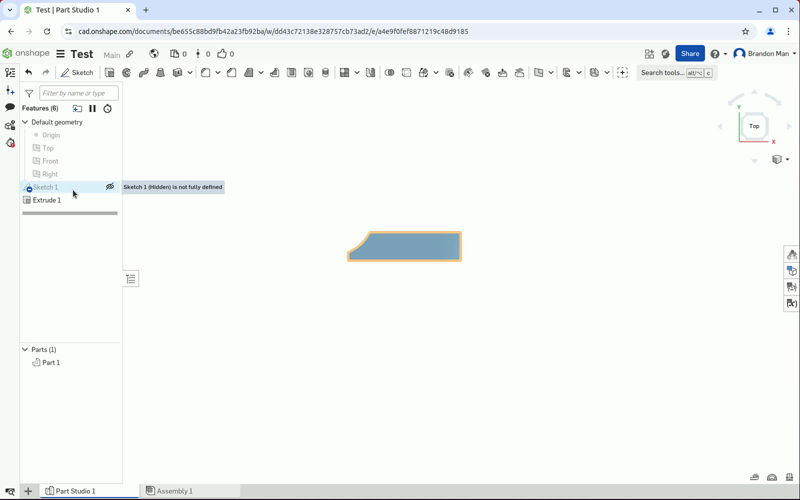
click(73, 189)
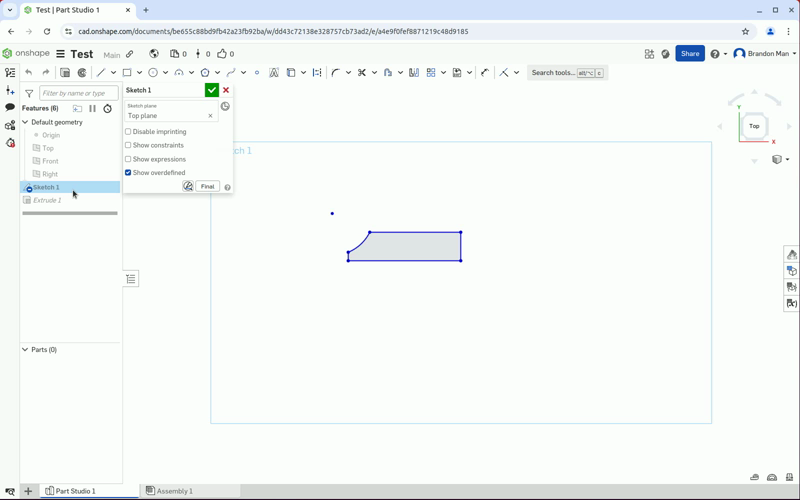
mouse_move(229, 92)
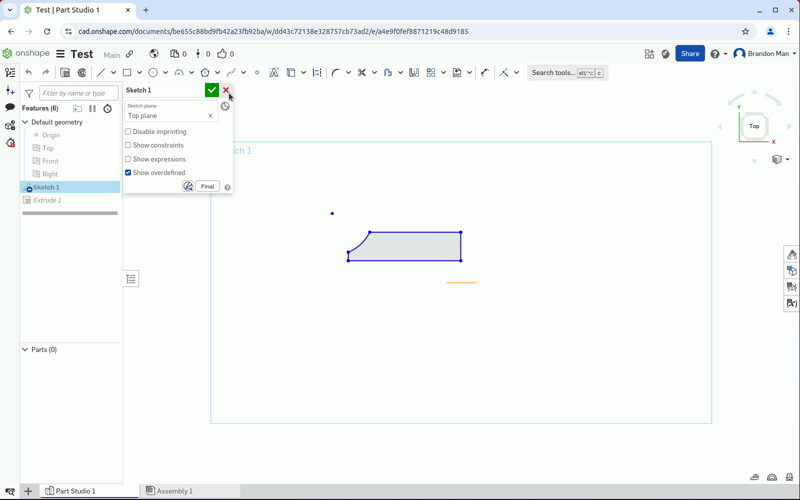
click(229, 92)
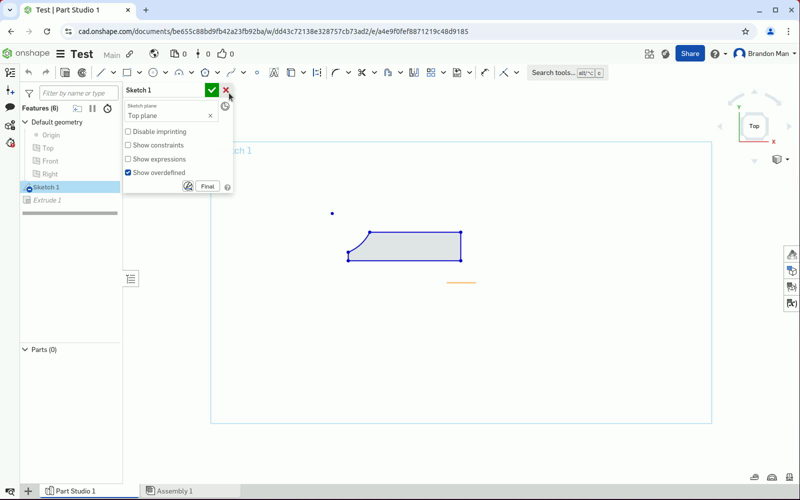
key(shift+s)
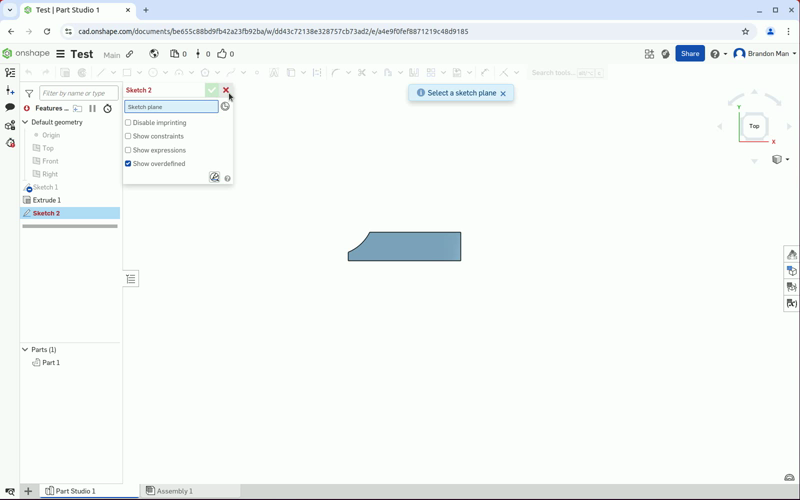
mouse_move(73, 150)
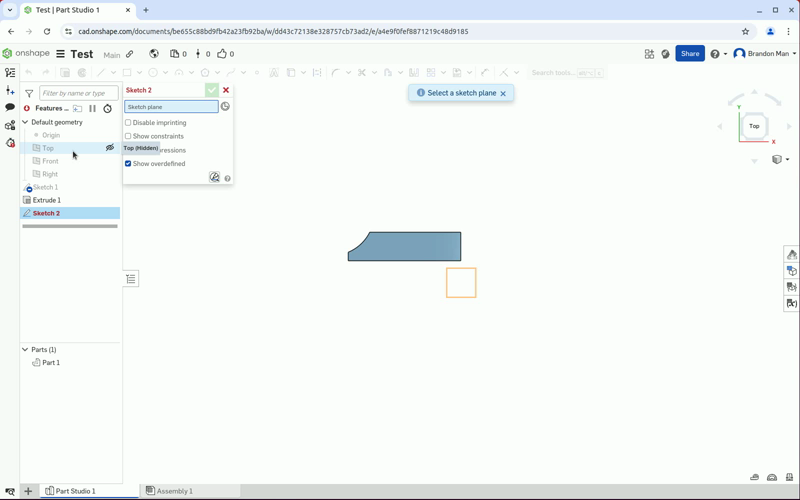
click(73, 150)
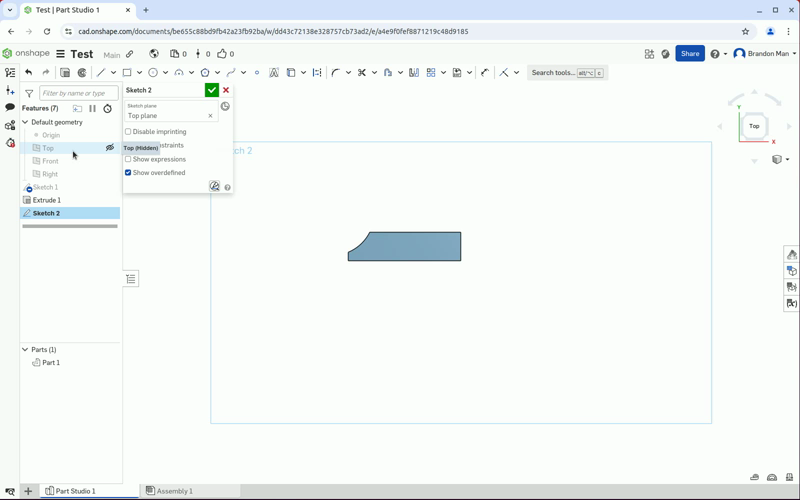
mouse_move(73, 352)
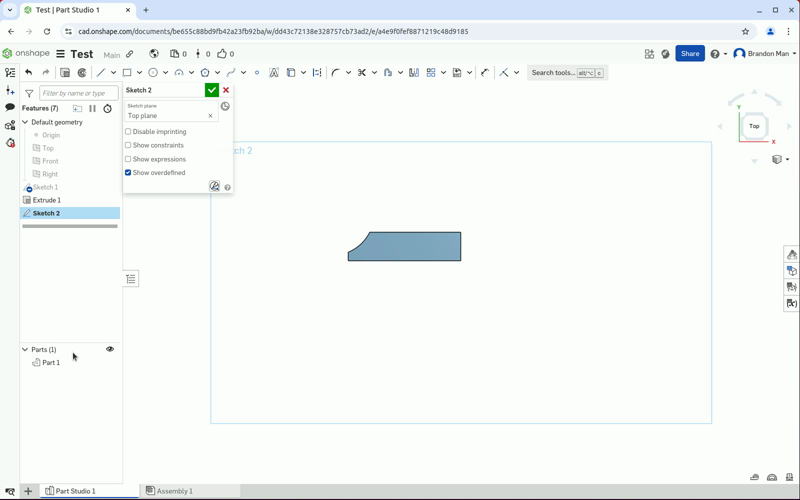
key(y)
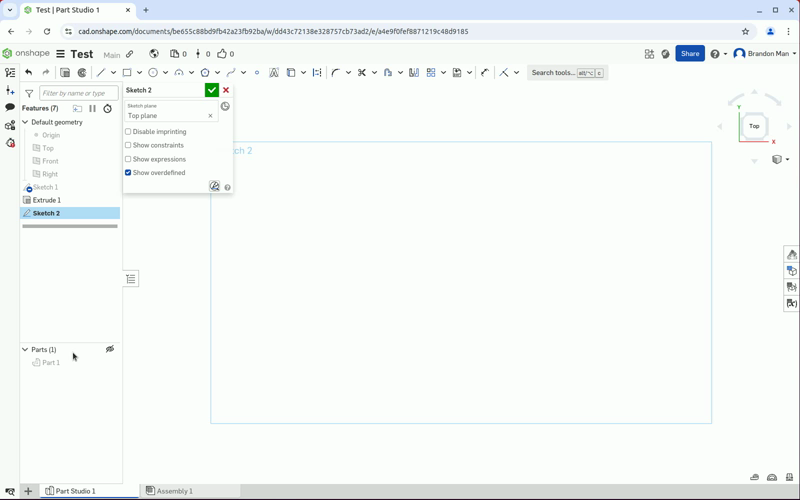
key(l)
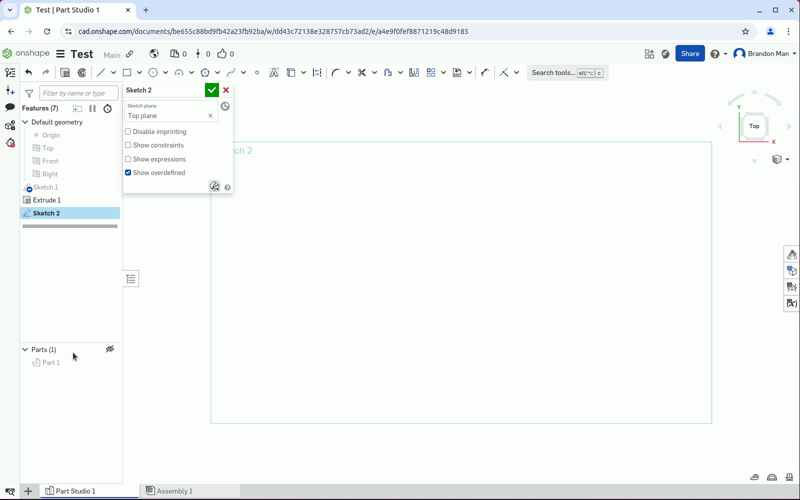
key_down(shift)
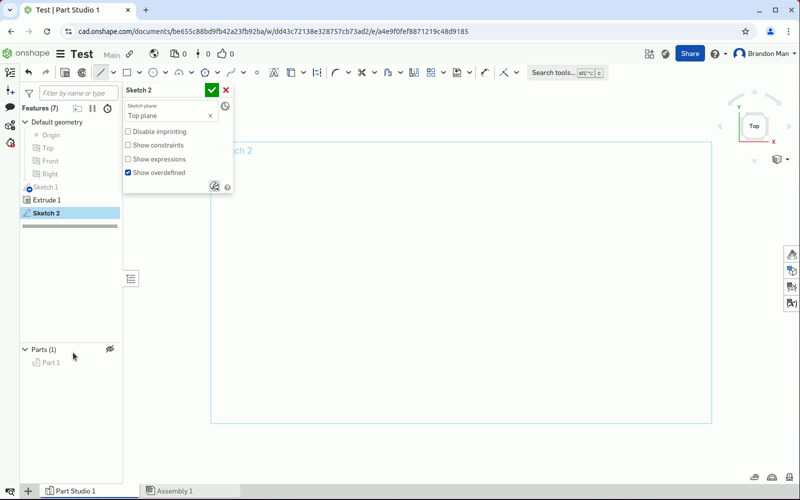
mouse_move(348, 282)
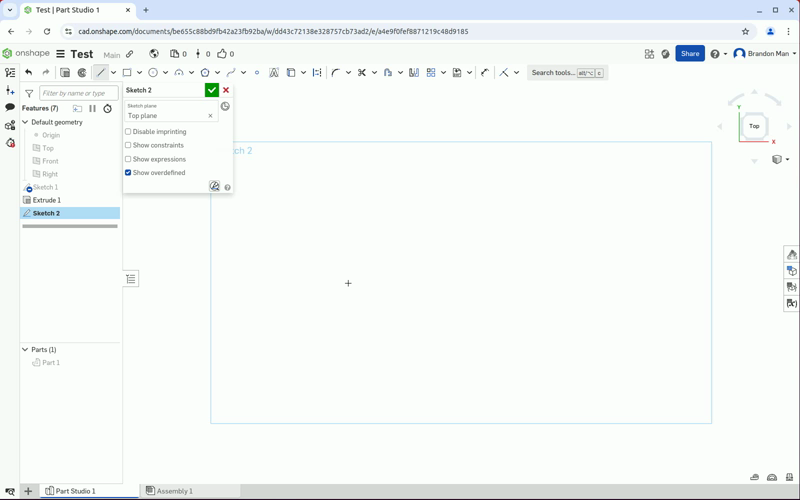
click(348, 282)
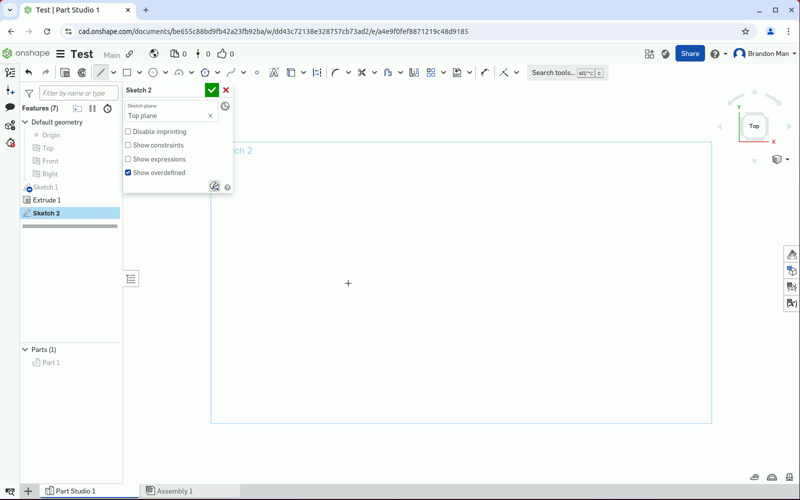
key_up(shift)
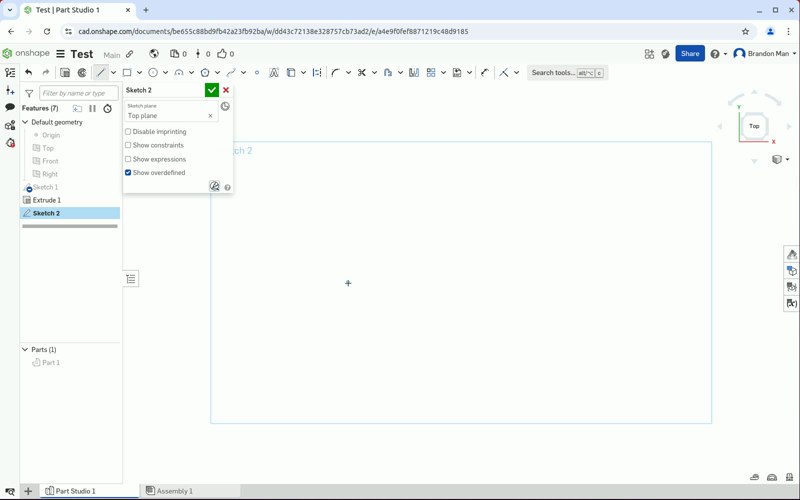
key_down(shift)
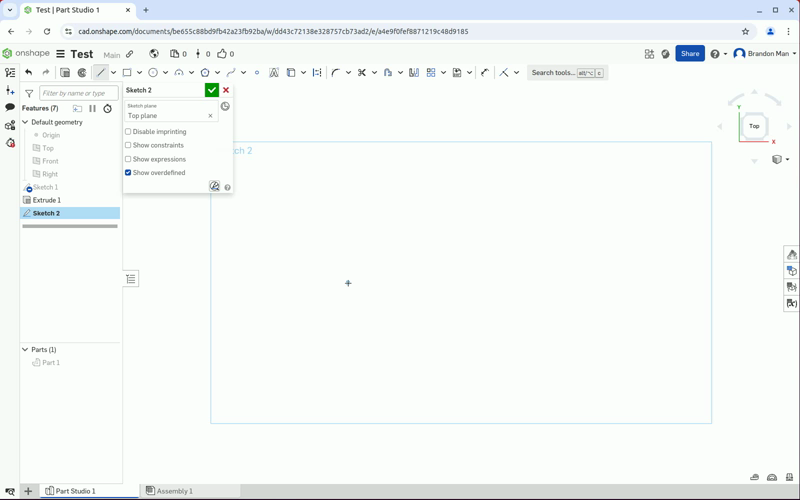
mouse_move(460, 282)
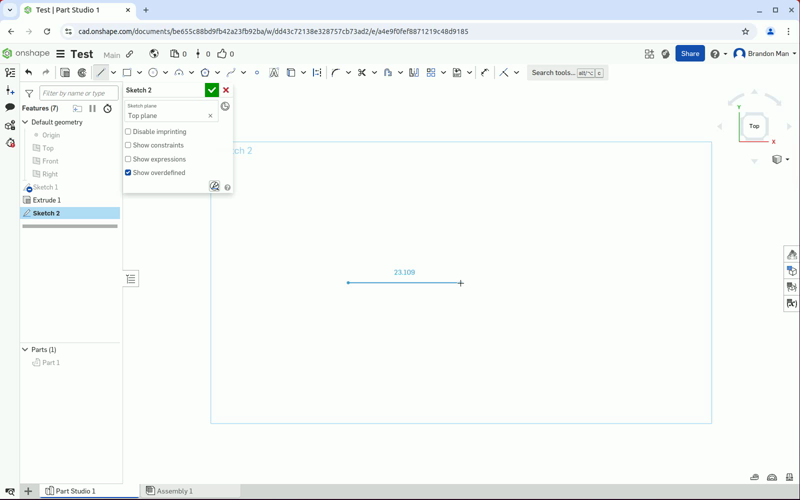
click(460, 282)
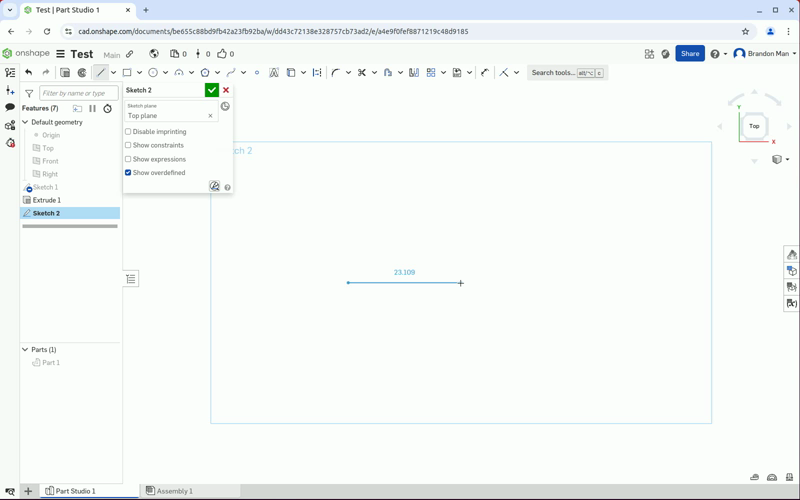
key_up(shift)
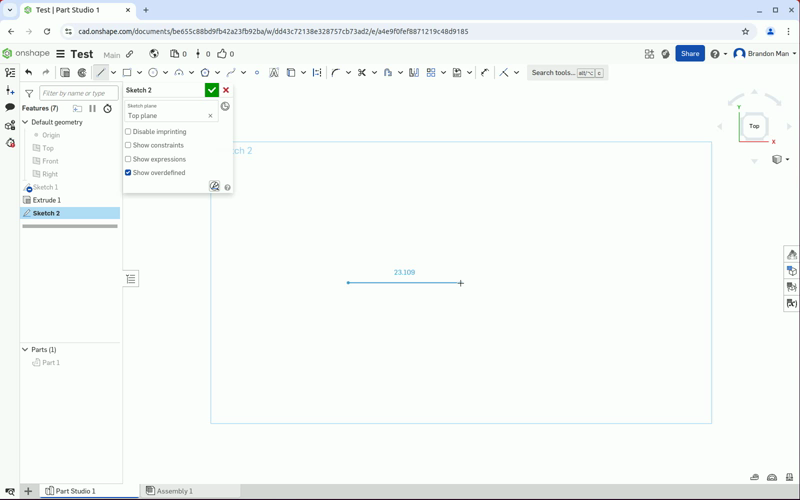
key_down(shift)
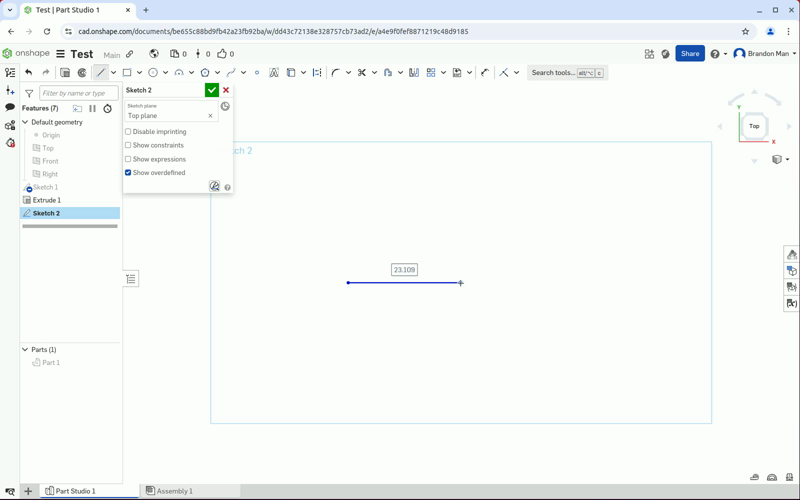
mouse_move(490, 282)
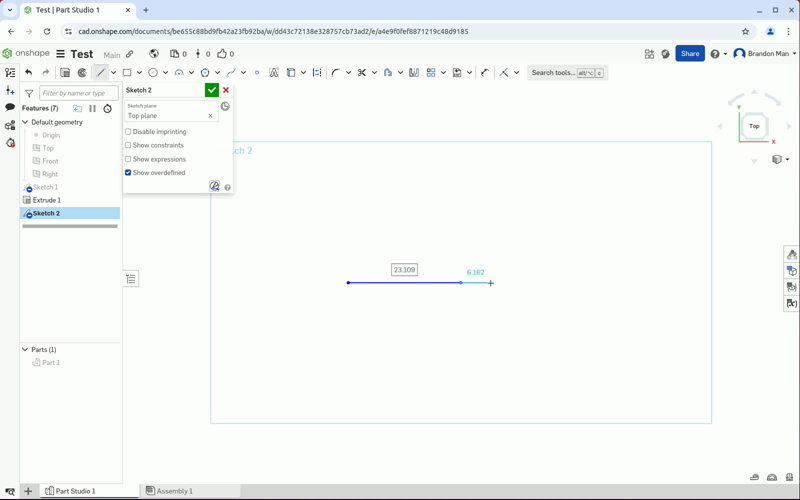
mouse_move(460, 260)
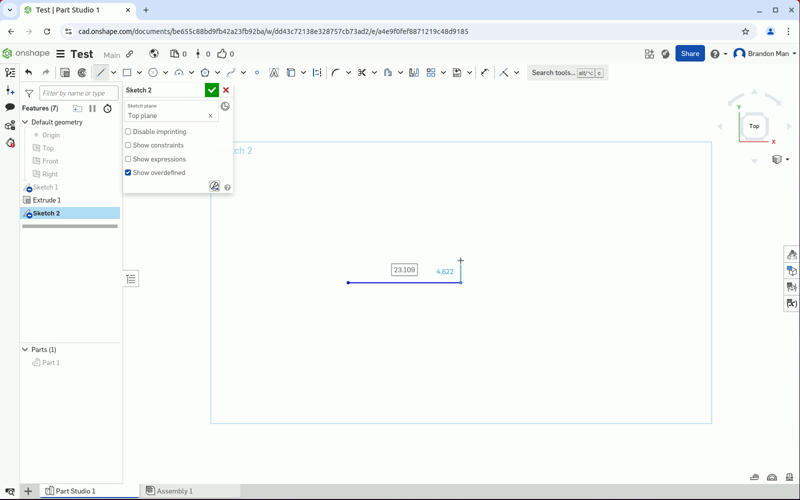
click(460, 260)
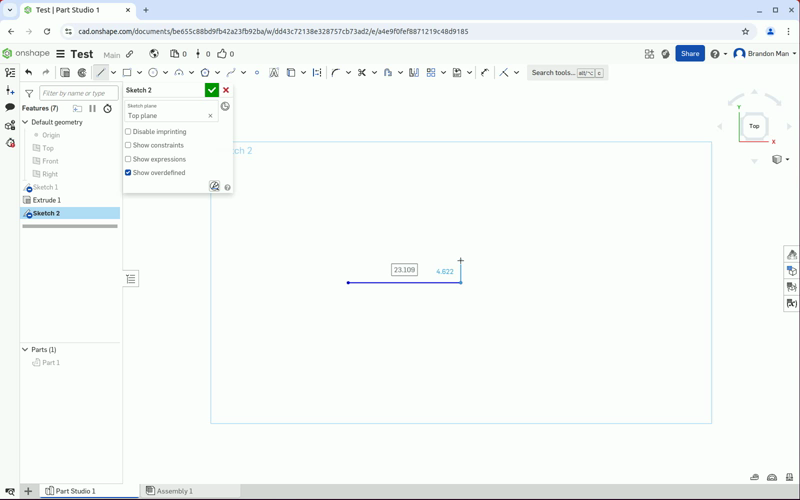
key_up(shift)
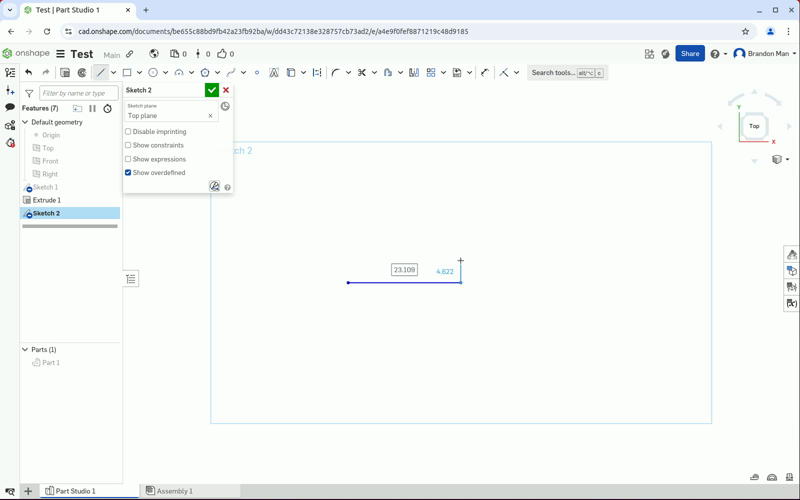
key_down(shift)
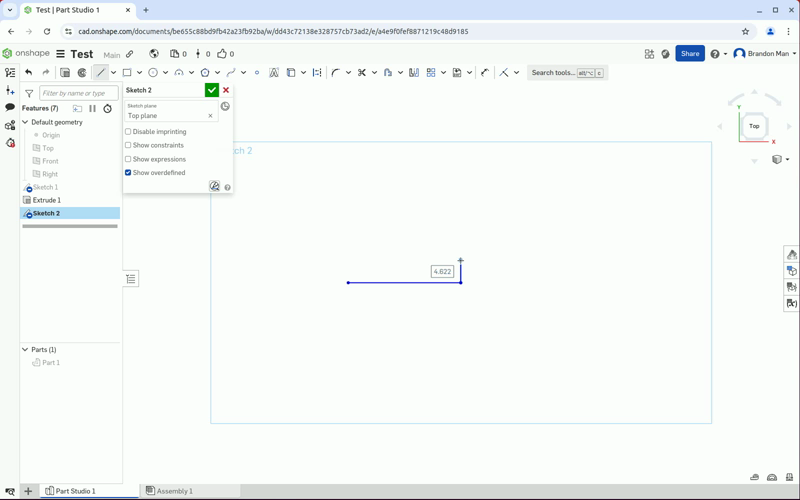
mouse_move(348, 260)
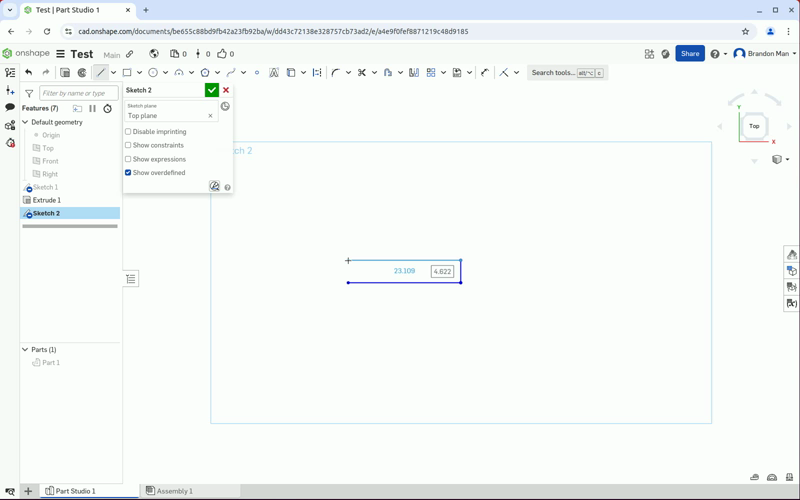
click(348, 260)
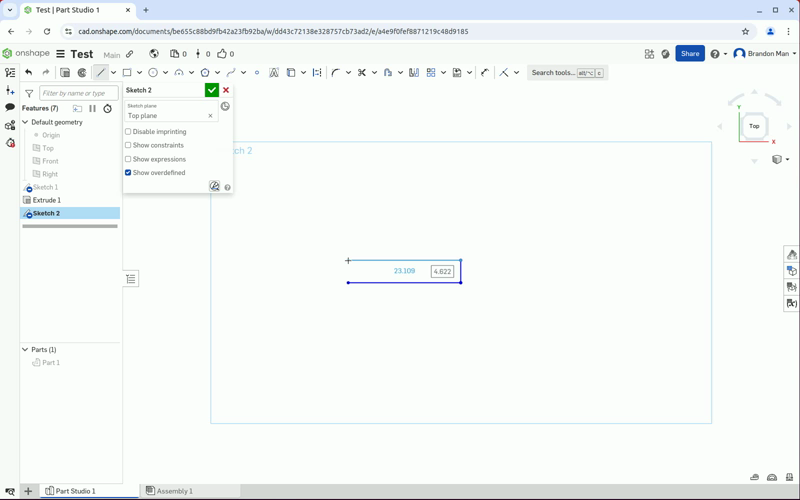
key_up(shift)
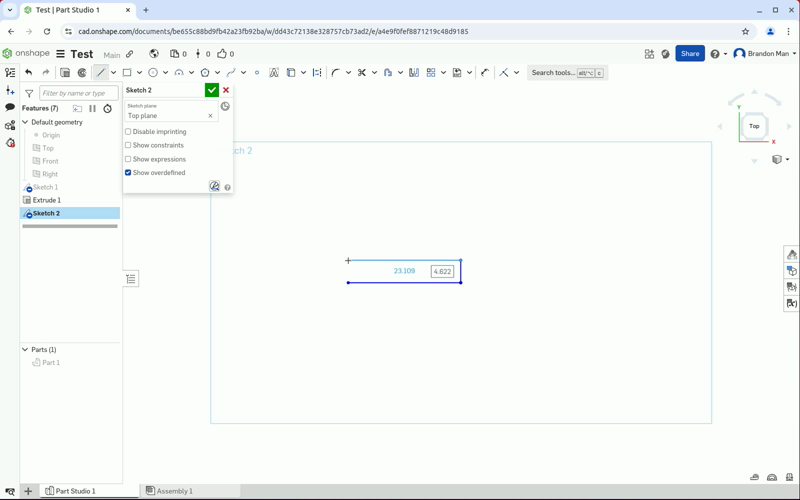
mouse_move(378, 260)
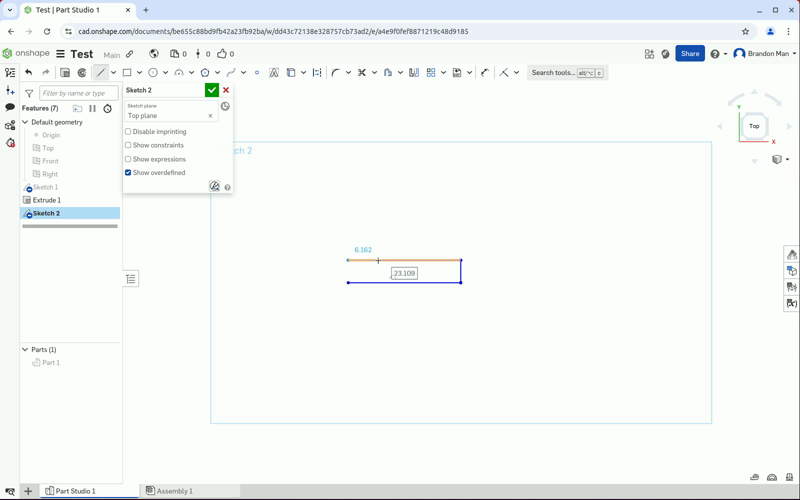
key_down(shift)
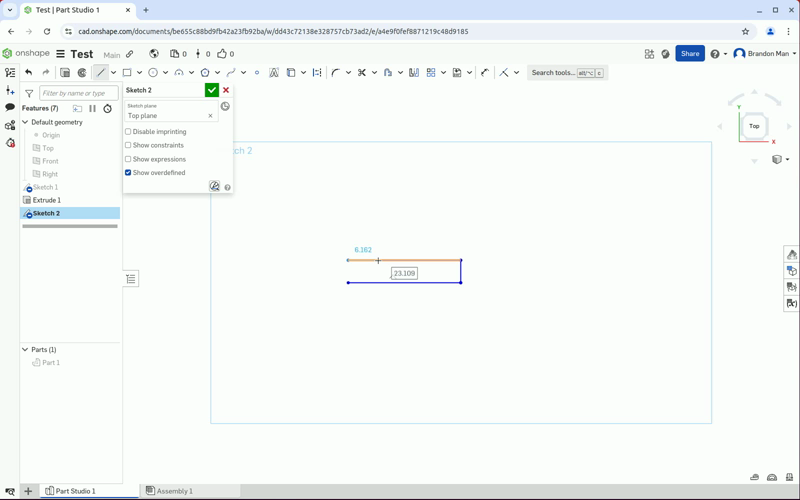
mouse_move(348, 282)
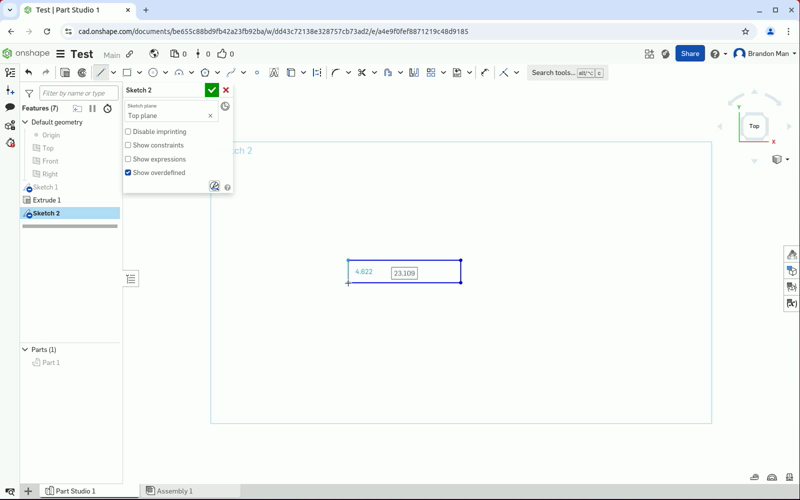
key_up(shift)
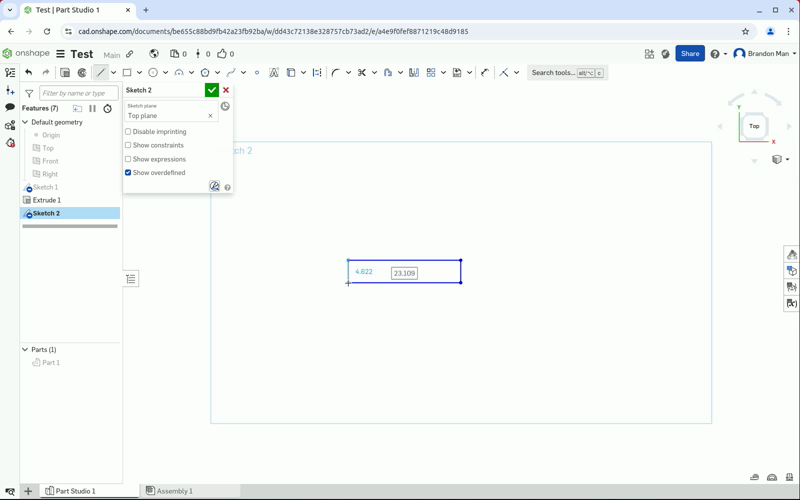
click(348, 282)
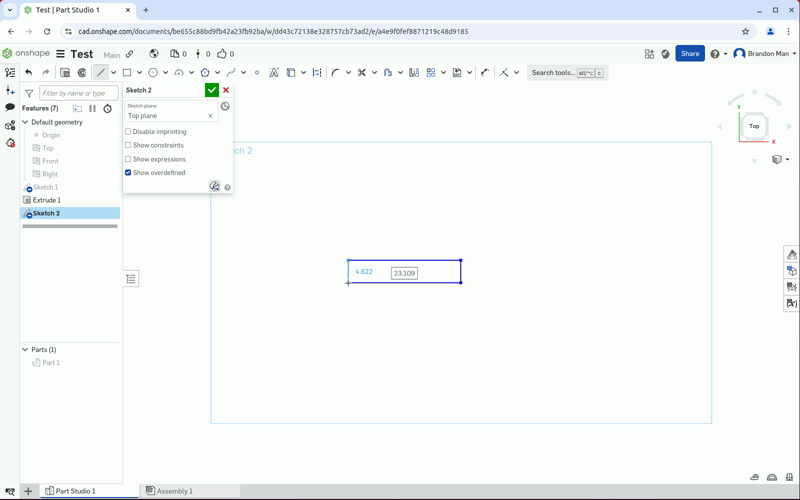
key(esc)
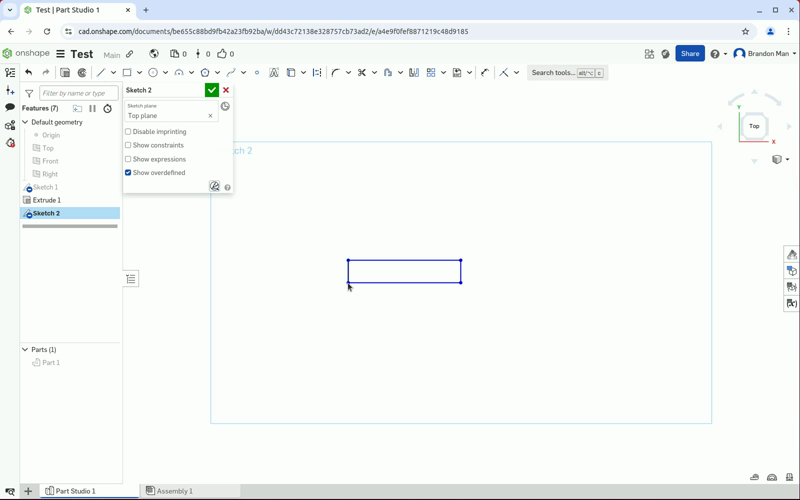
mouse_move(373, 265)
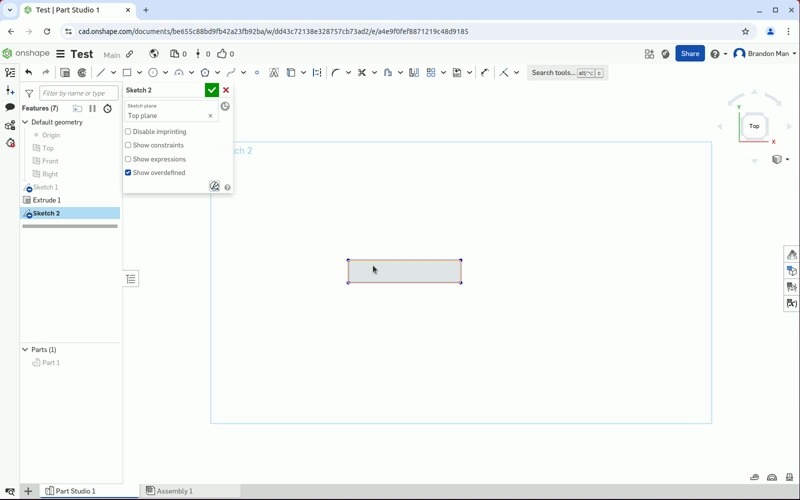
click(373, 265)
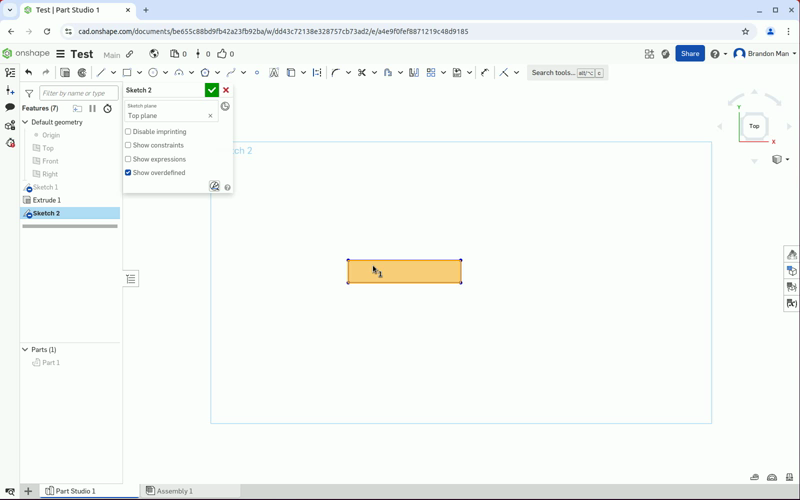
mouse_move(73, 352)
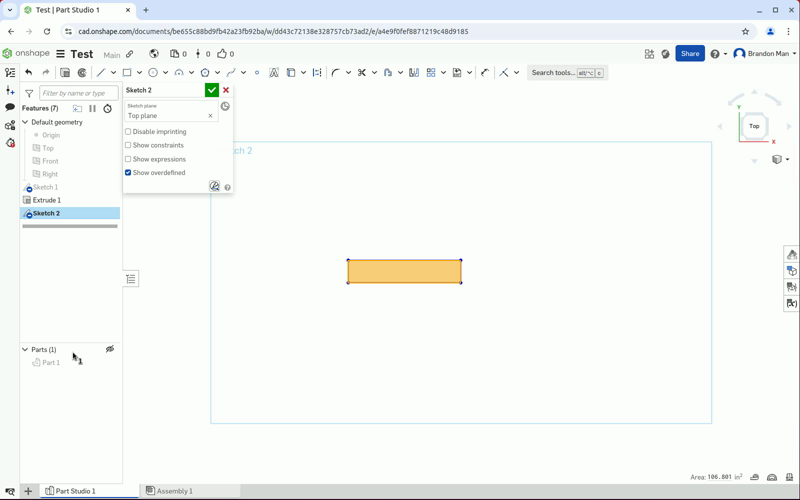
key(shift+y)
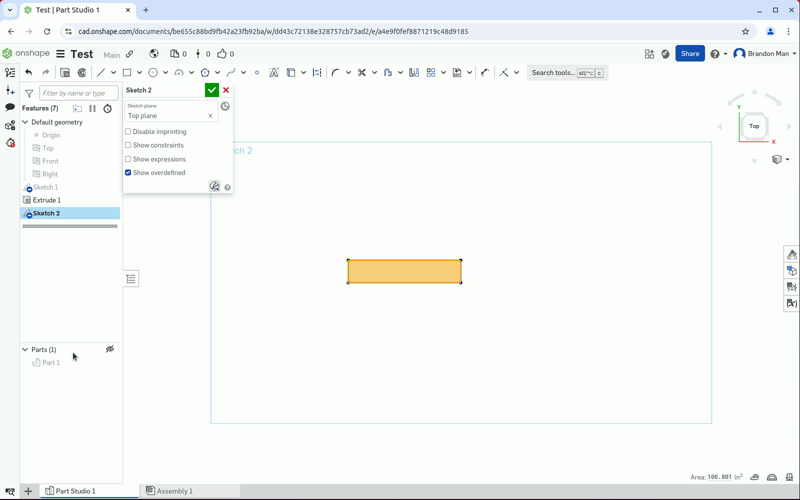
key(shift+e)
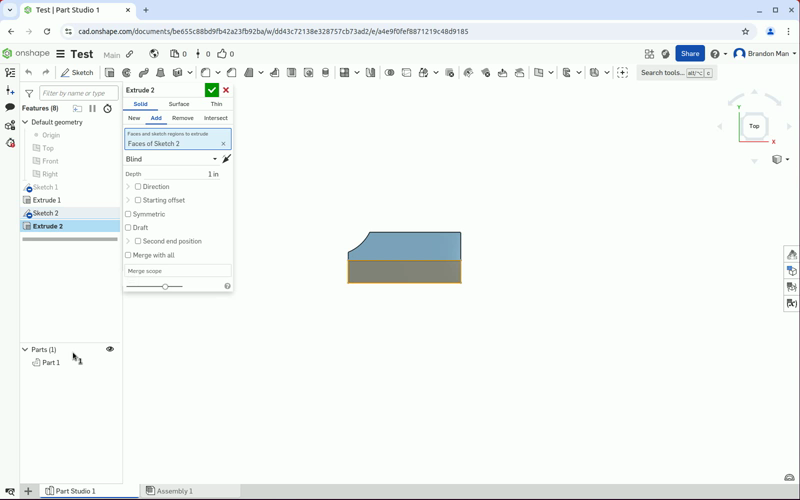
mouse_move(143, 106)
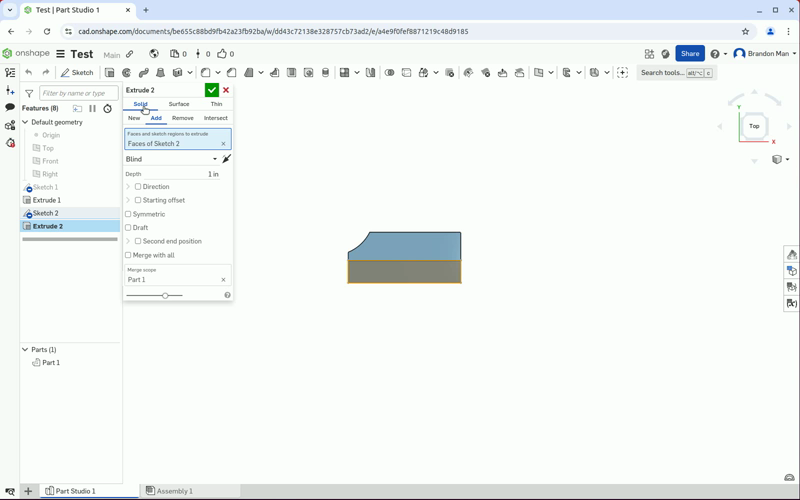
click(143, 106)
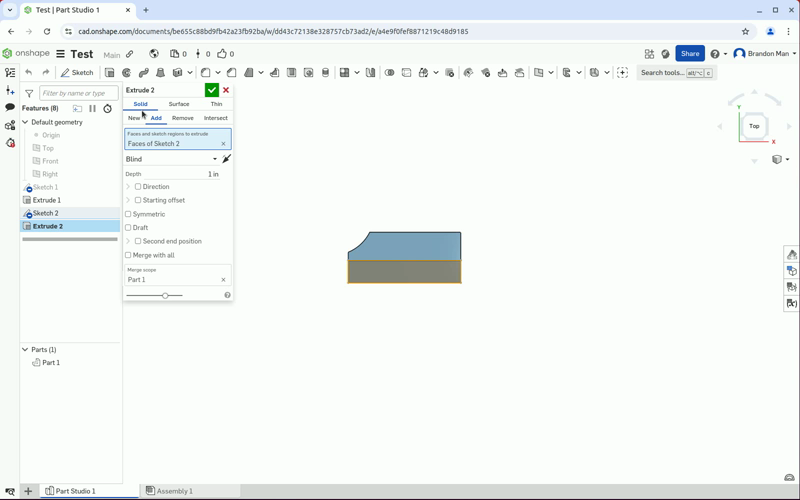
mouse_move(137, 120)
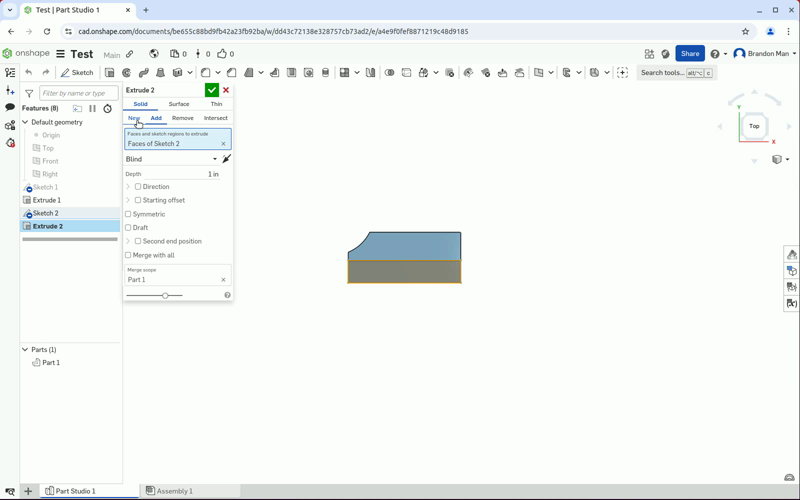
click(137, 120)
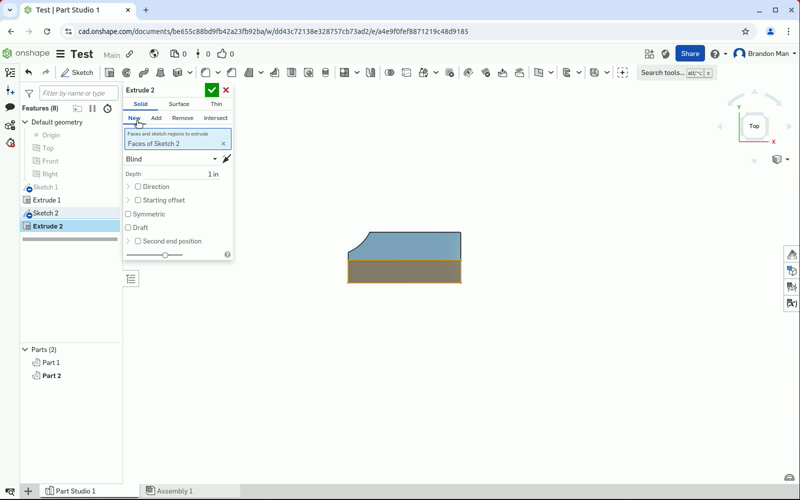
key(tab, 4)
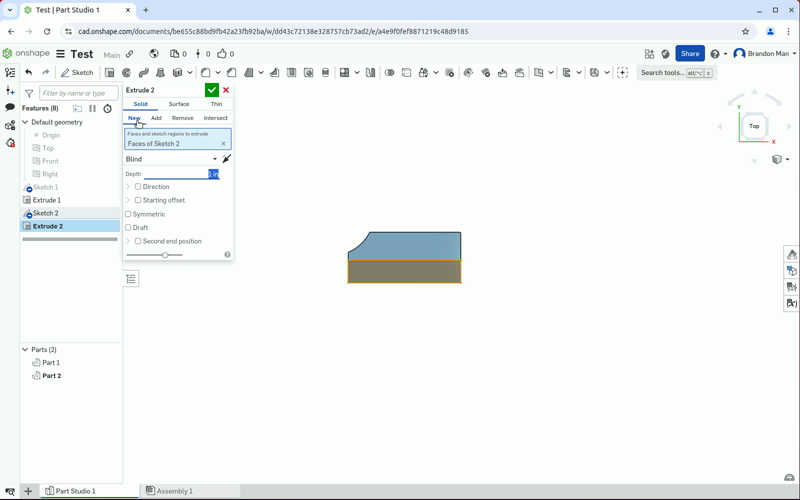
text(7.703)
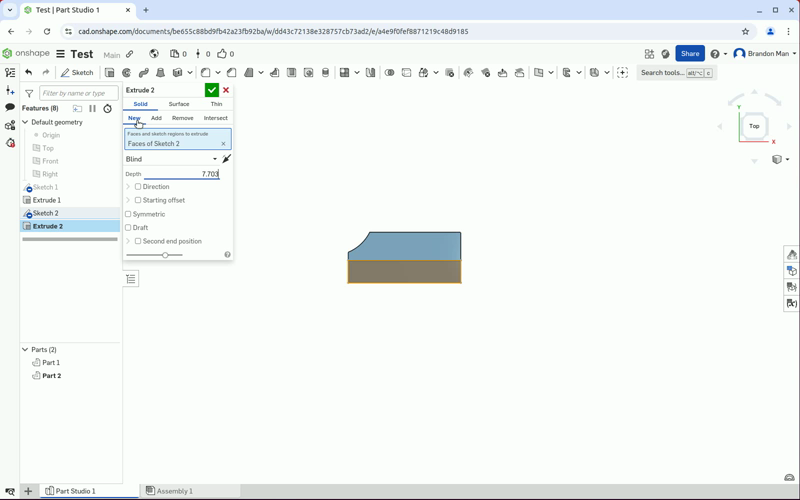
key(tab, 3)
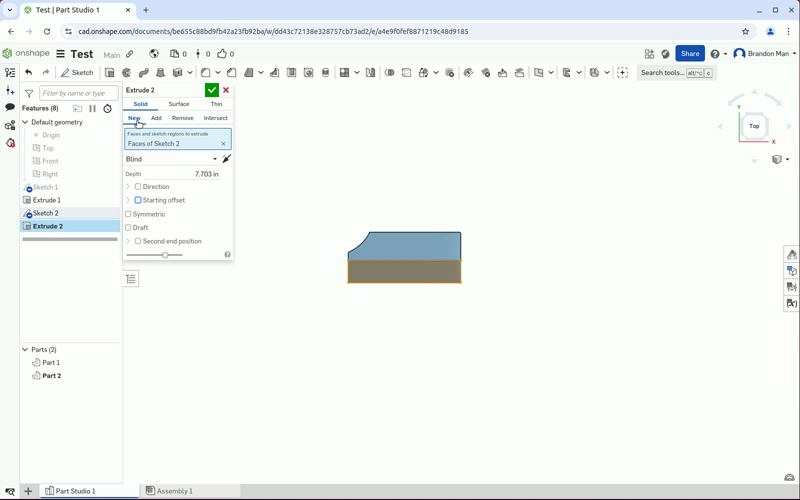
key(tab, 2)
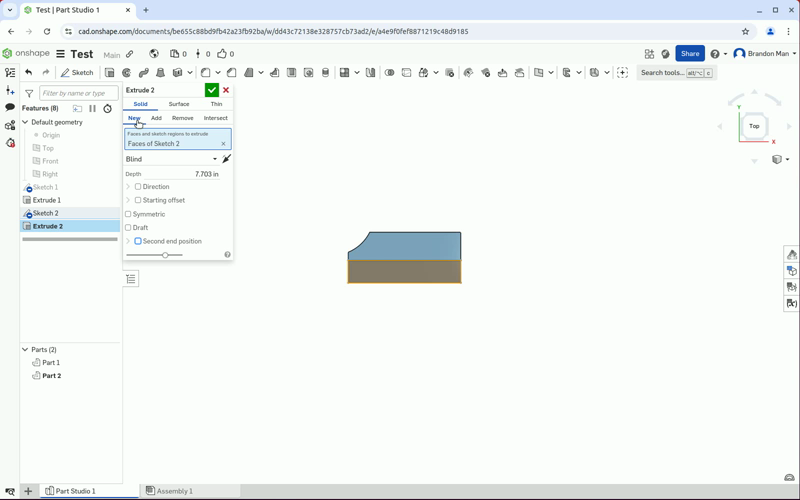
key(space)
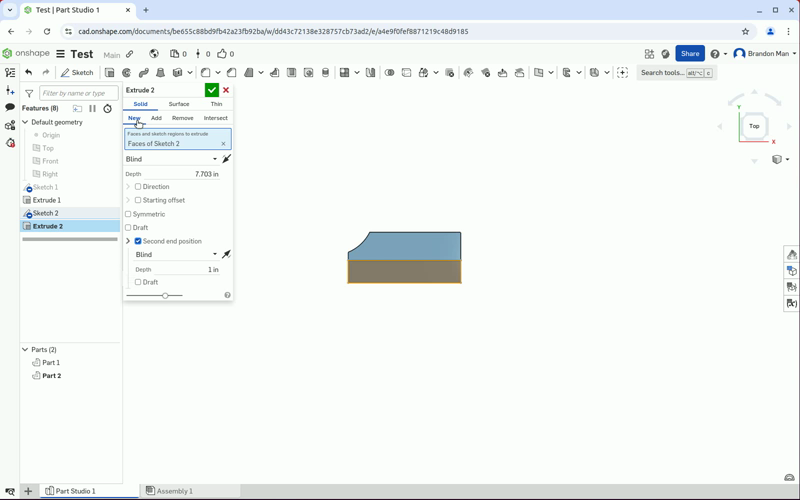
key(tab, 3)
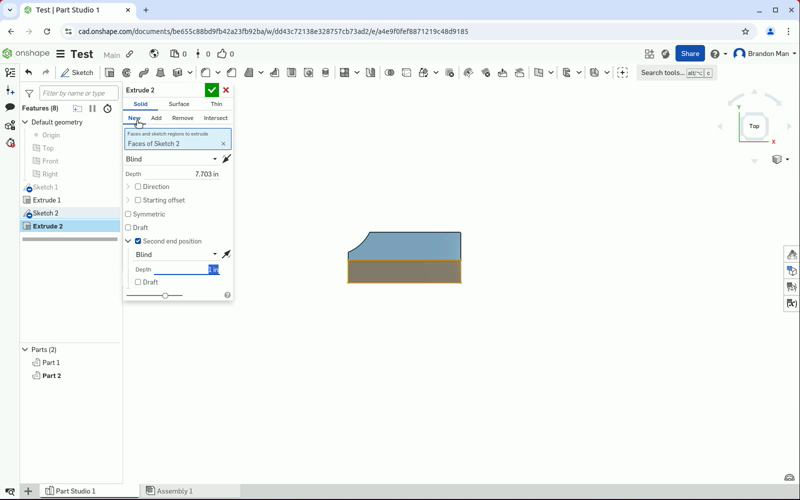
text(7.703)
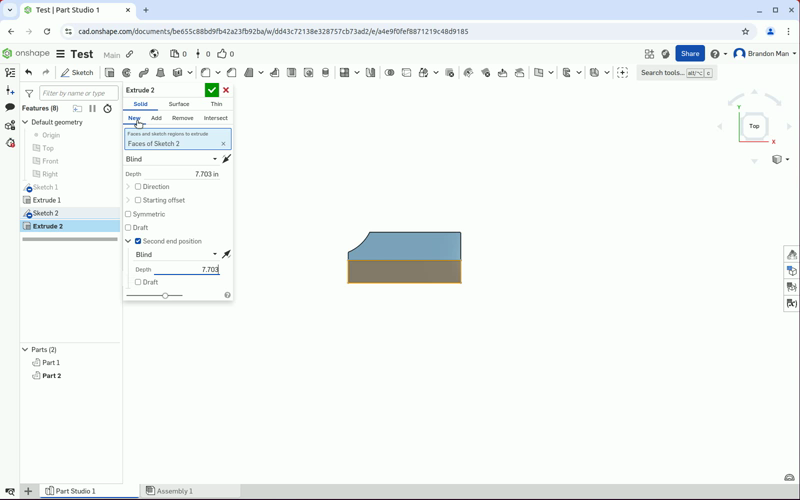
key(enter)
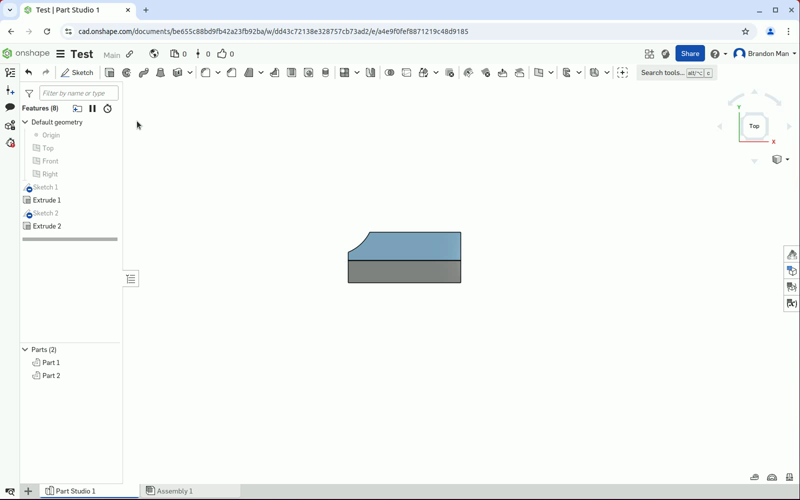
key(shift+h)
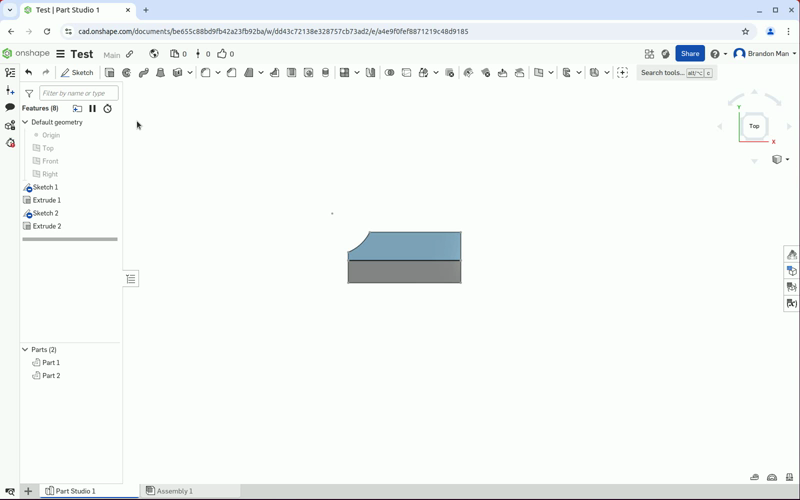
key(shift+h)
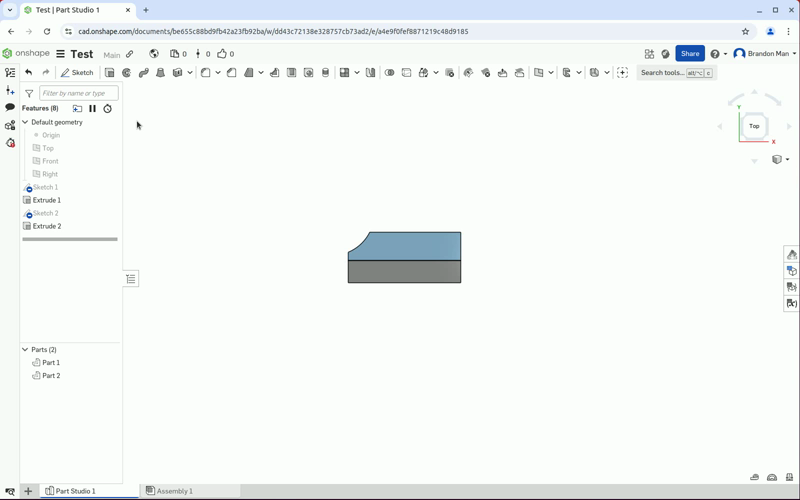
mouse_move(73, 189)
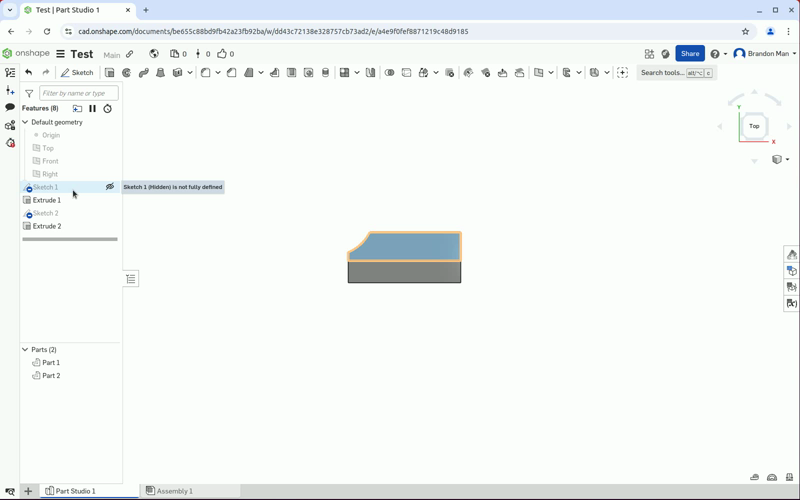
click(73, 189)
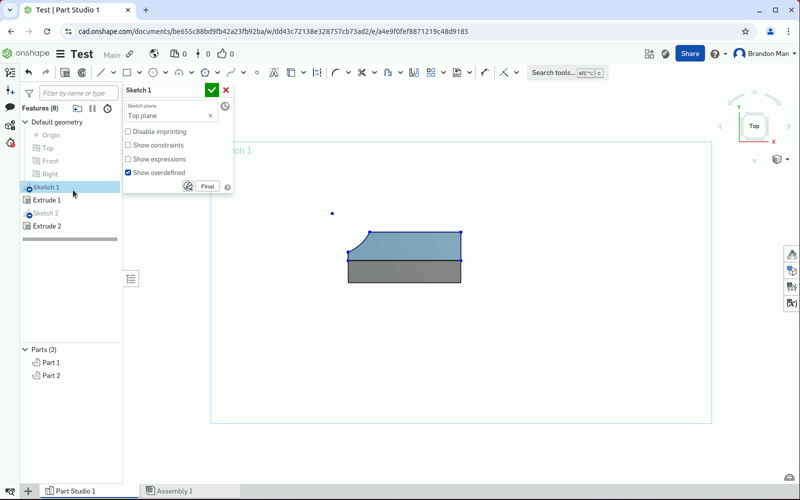
mouse_move(229, 92)
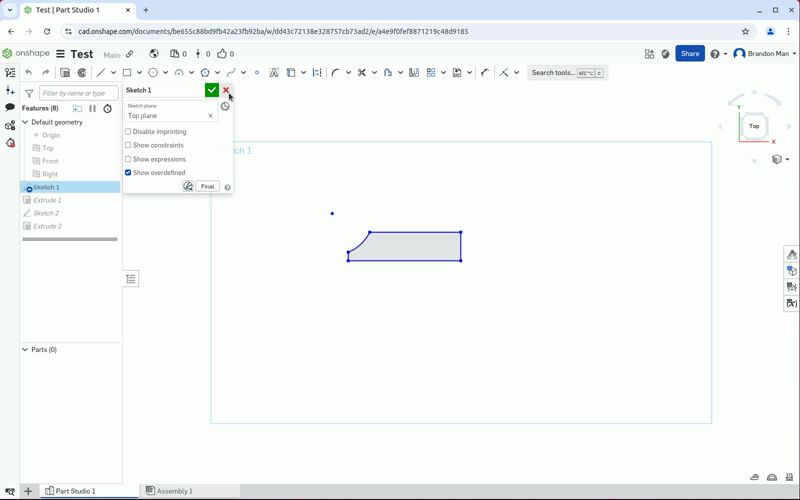
click(229, 92)
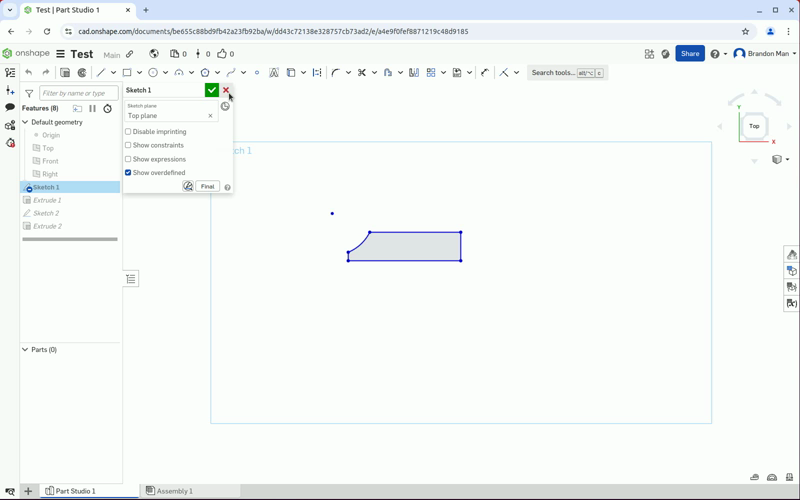
key(shift+s)
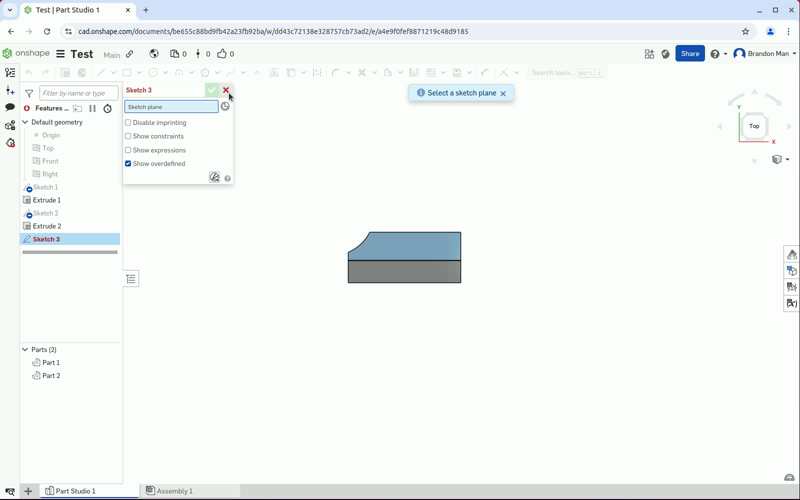
mouse_move(73, 150)
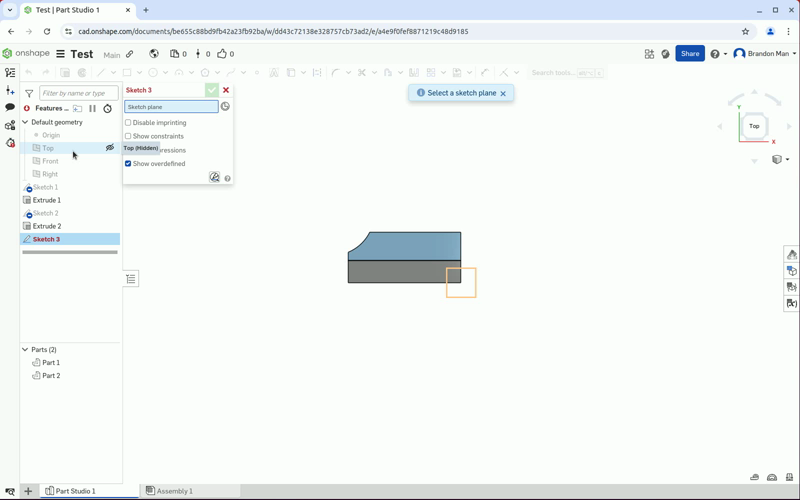
click(73, 150)
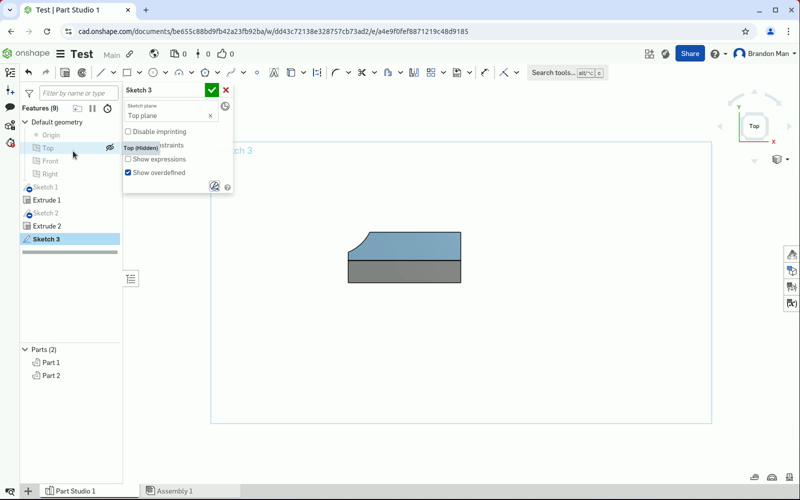
mouse_move(73, 352)
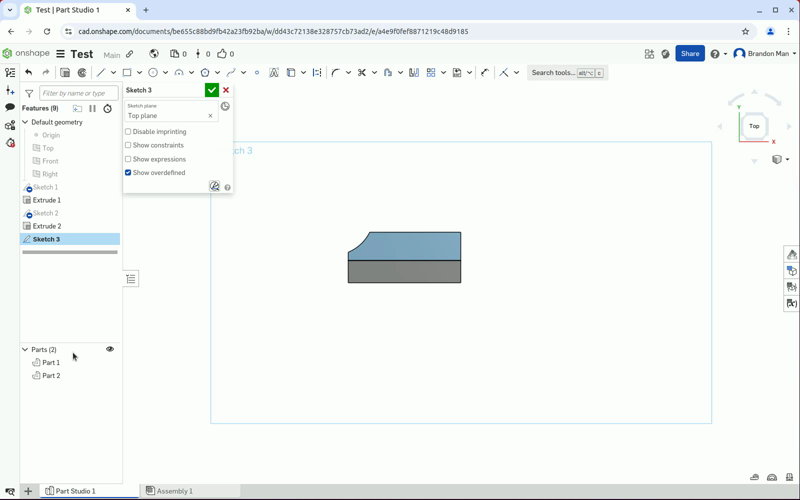
key(y)
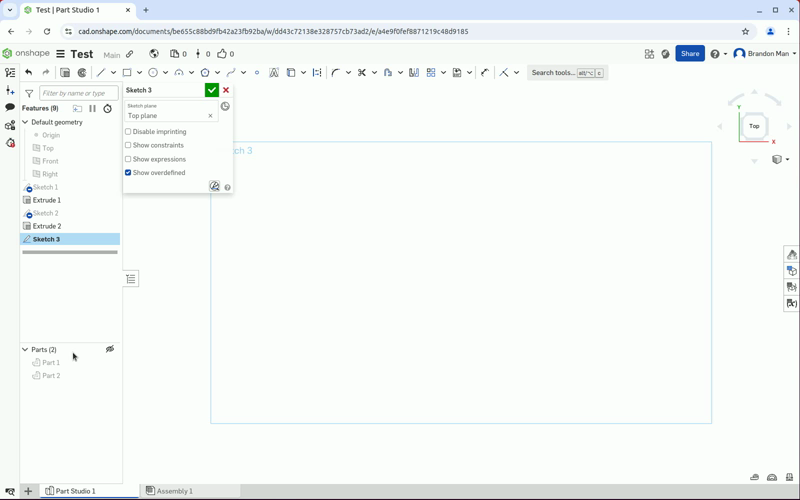
key(l)
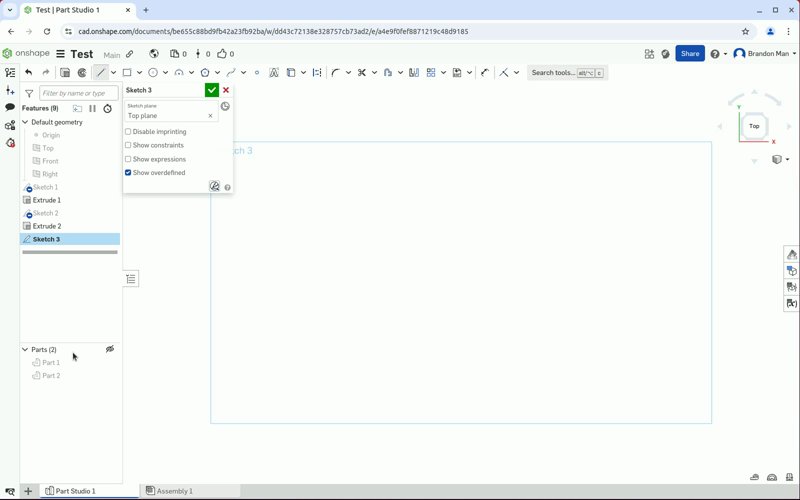
key_down(shift)
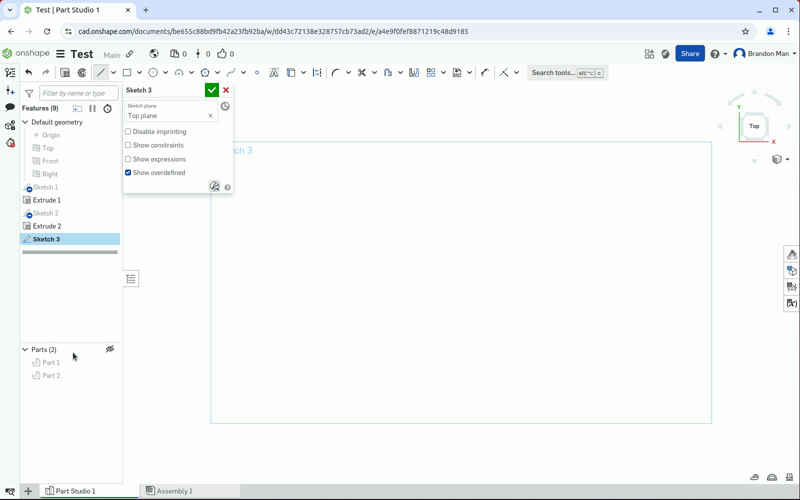
mouse_move(348, 282)
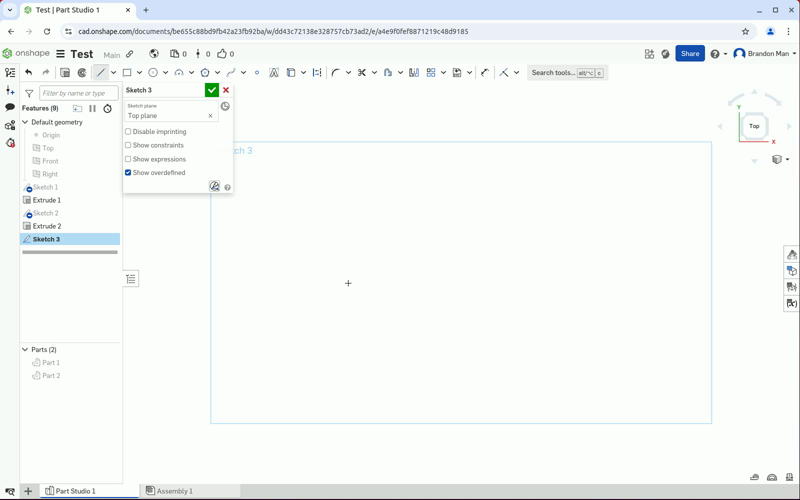
click(348, 282)
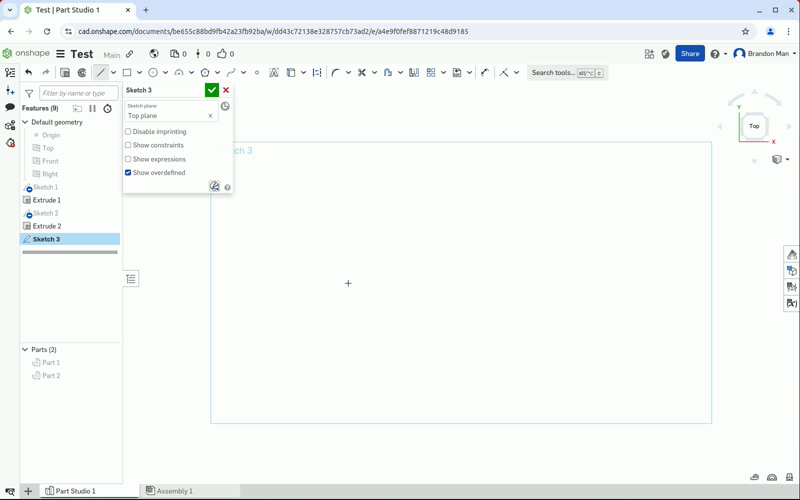
key_up(shift)
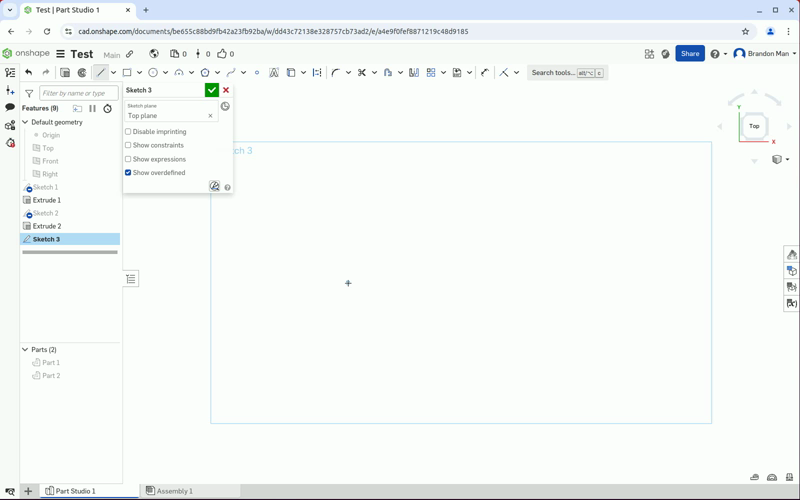
key_down(shift)
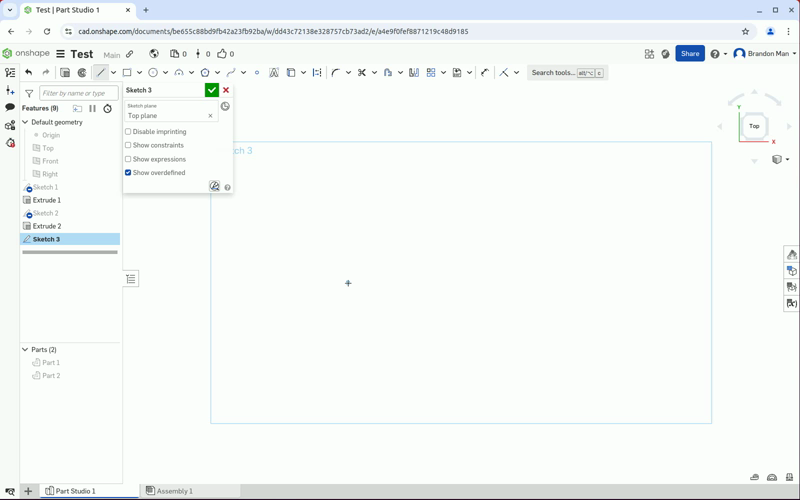
mouse_move(460, 282)
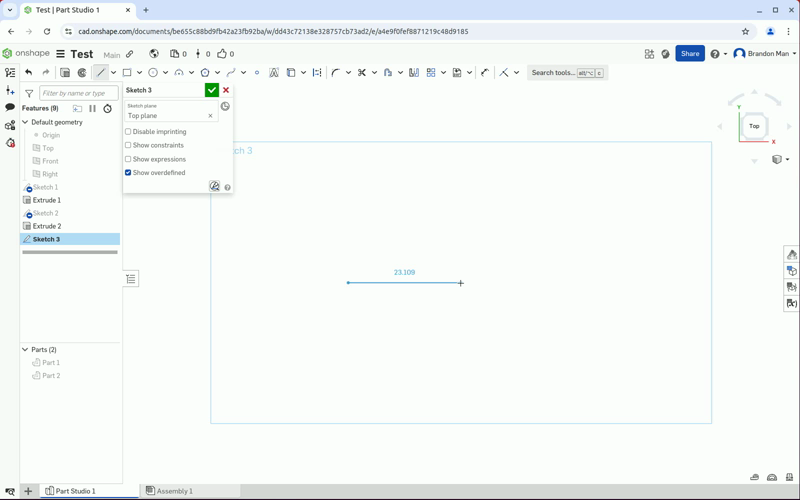
click(460, 282)
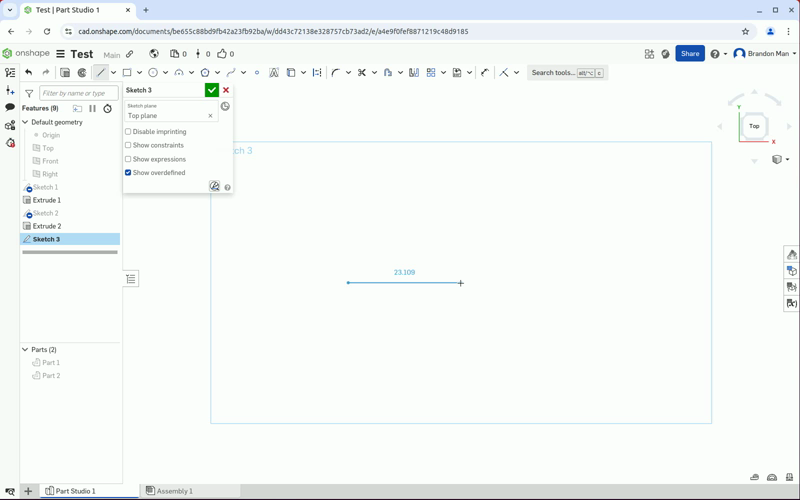
key_up(shift)
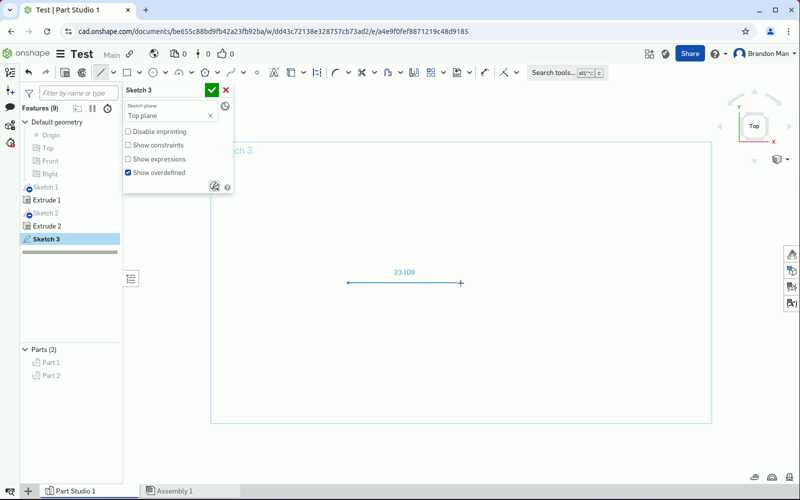
key_down(shift)
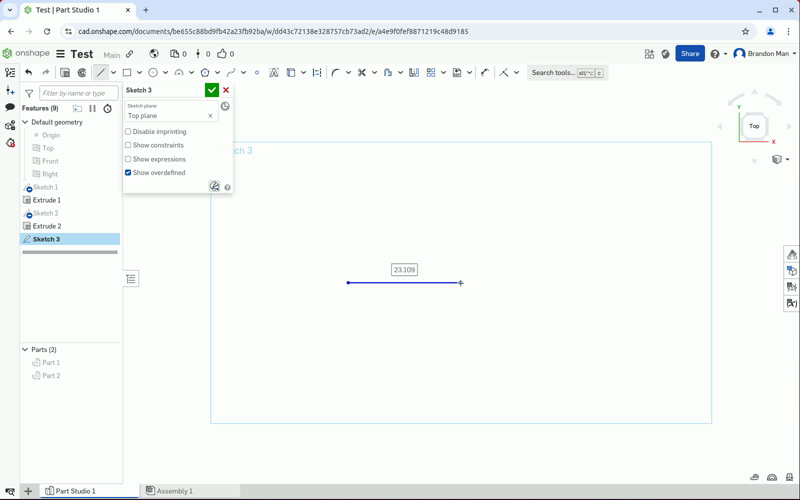
mouse_move(490, 282)
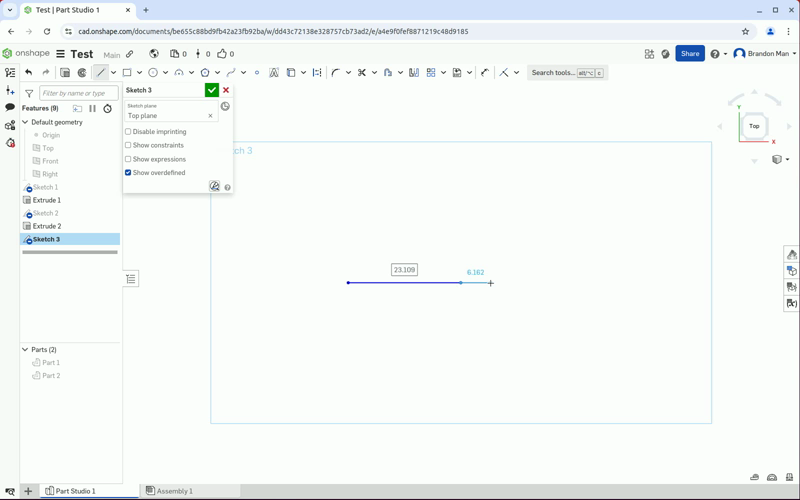
mouse_move(460, 260)
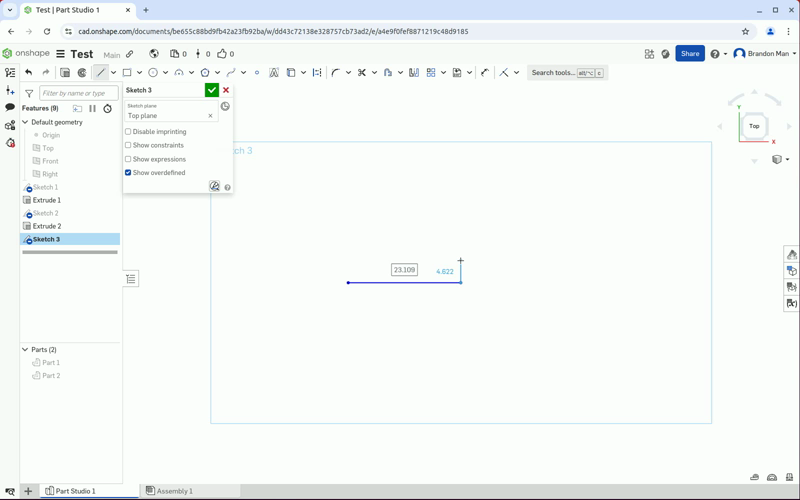
click(460, 260)
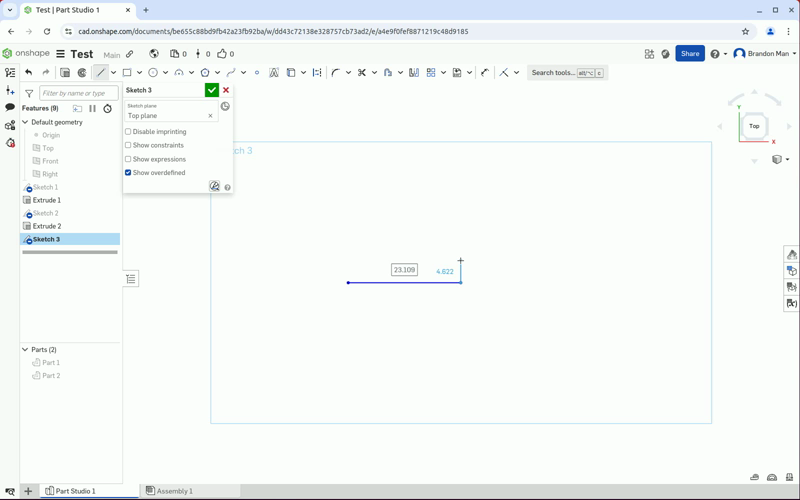
key_up(shift)
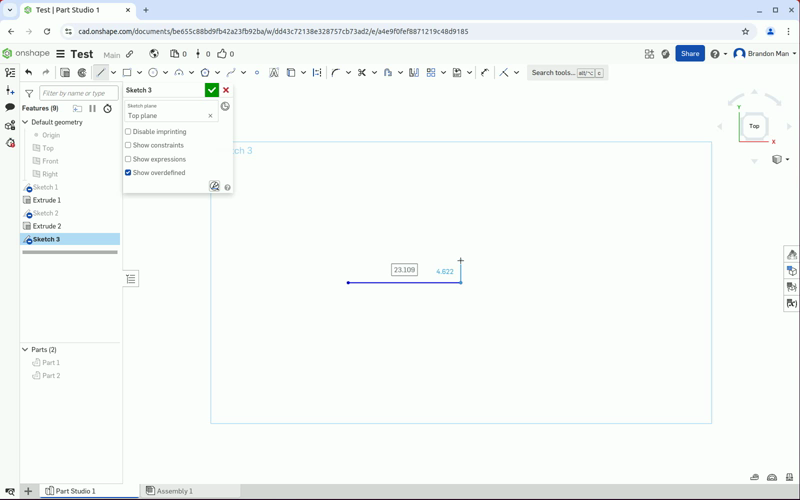
key_down(shift)
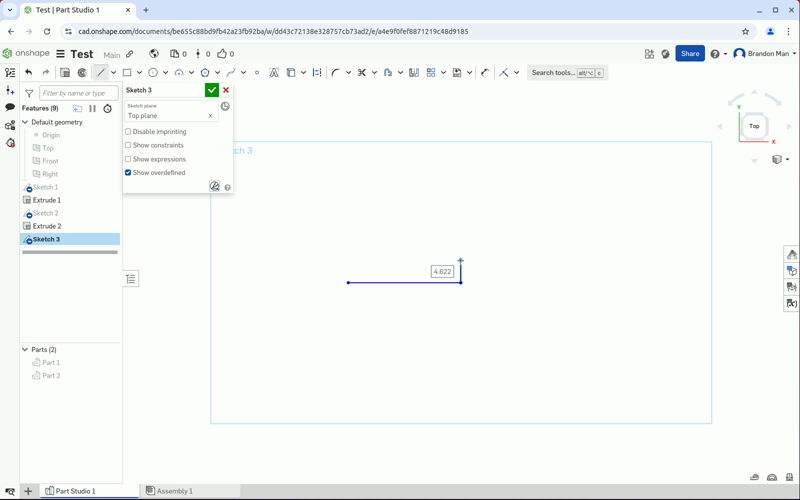
mouse_move(348, 260)
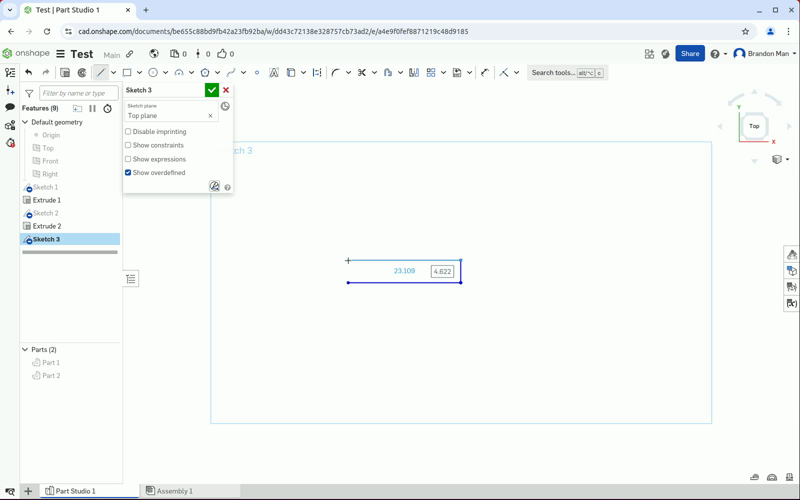
click(348, 260)
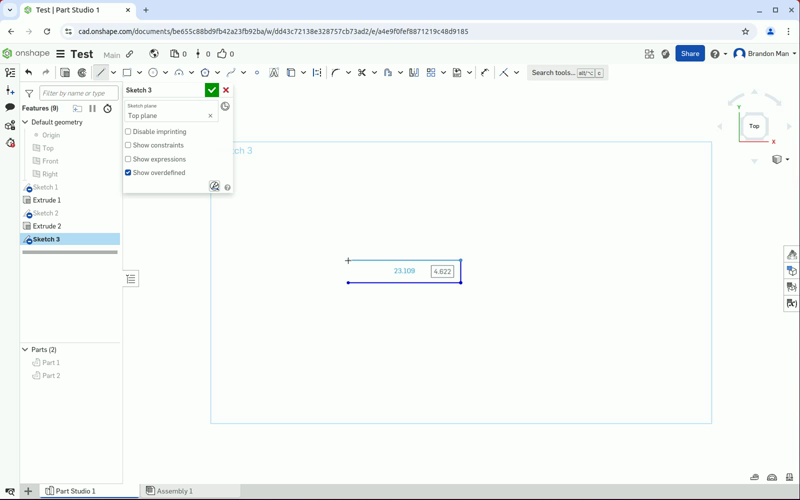
key_up(shift)
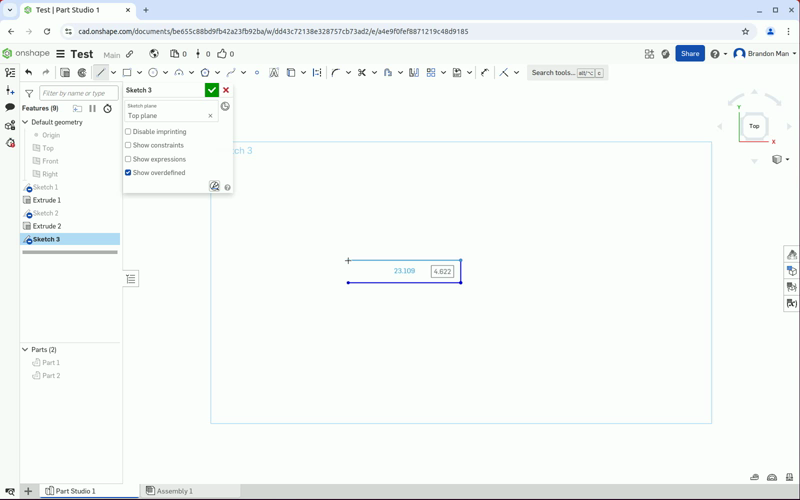
mouse_move(378, 260)
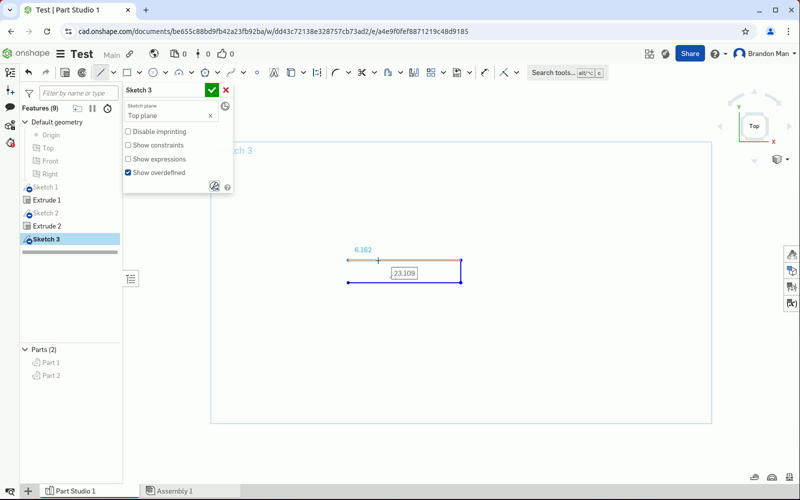
key_down(shift)
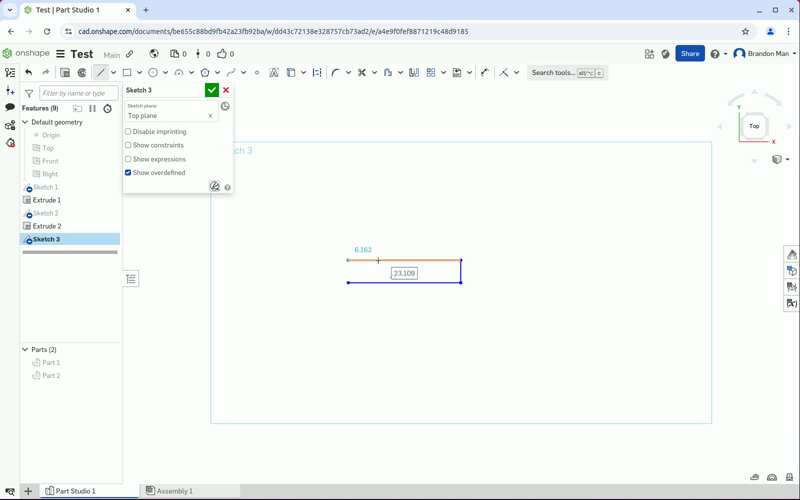
mouse_move(348, 282)
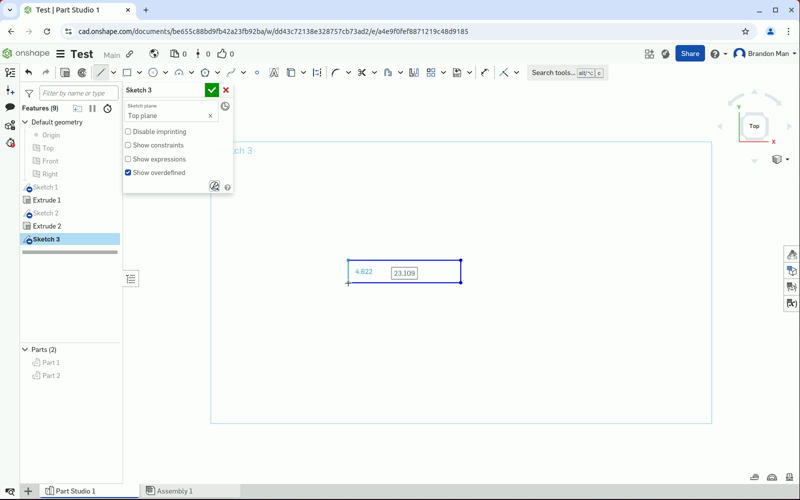
key_up(shift)
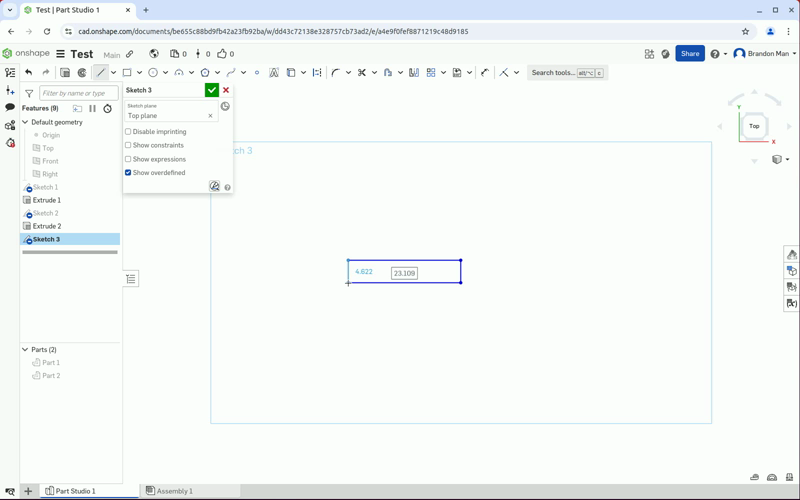
click(348, 282)
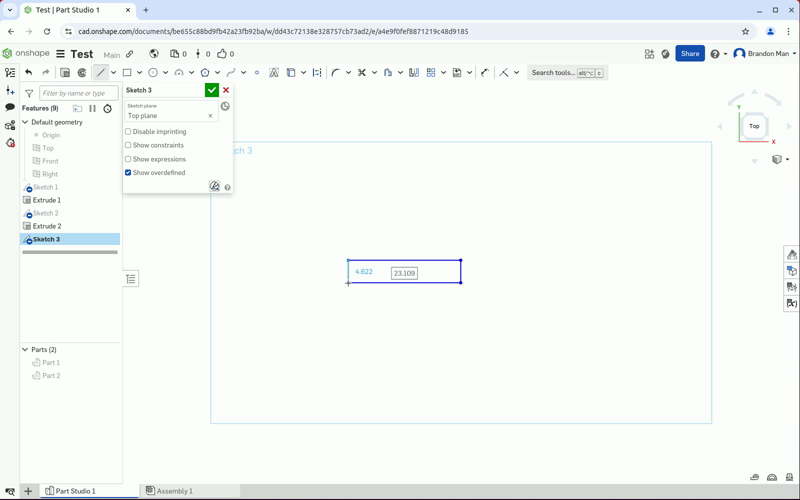
key(esc)
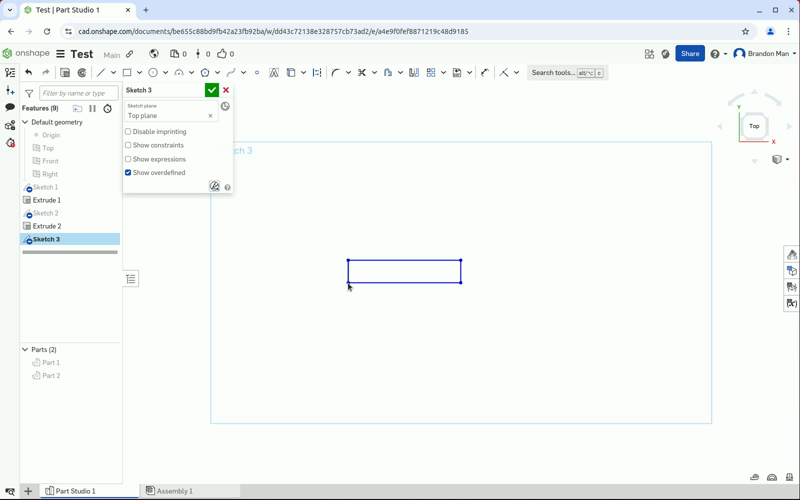
mouse_move(426, 278)
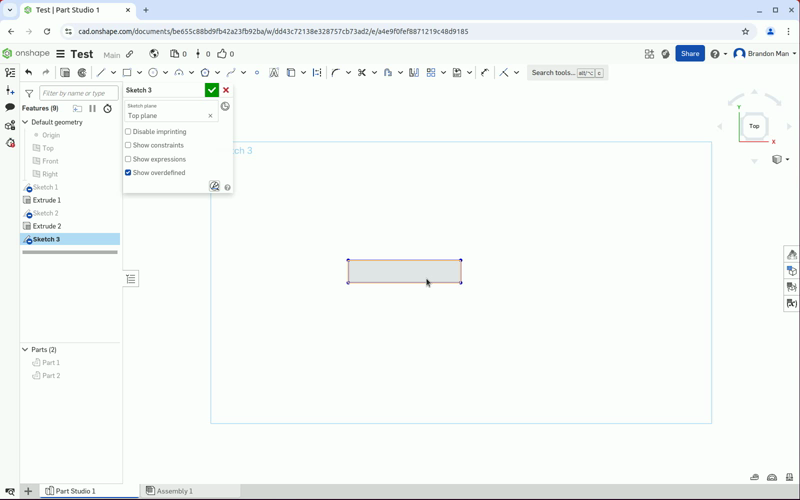
click(426, 278)
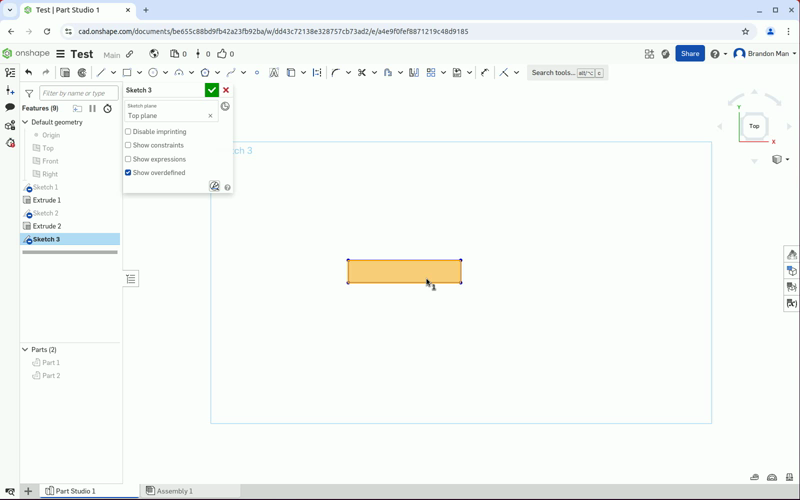
mouse_move(73, 352)
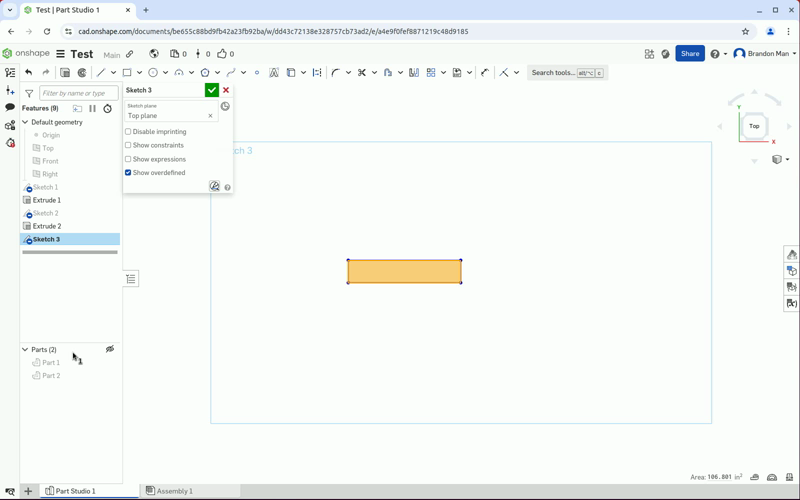
key(shift+y)
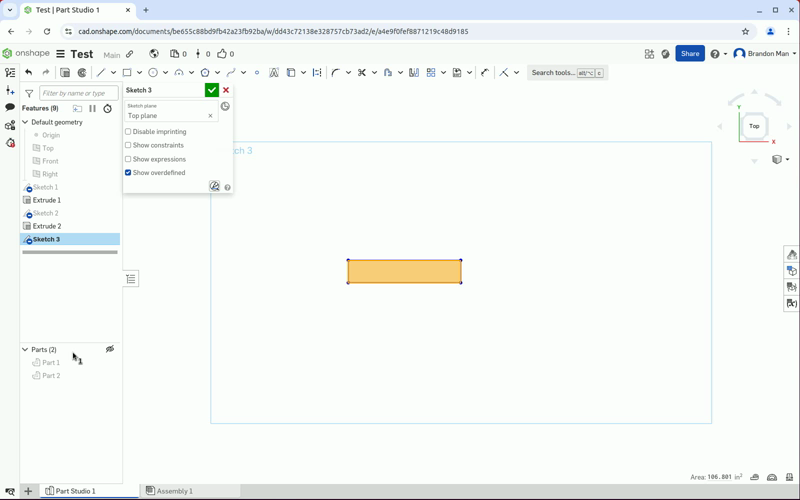
key(shift+e)
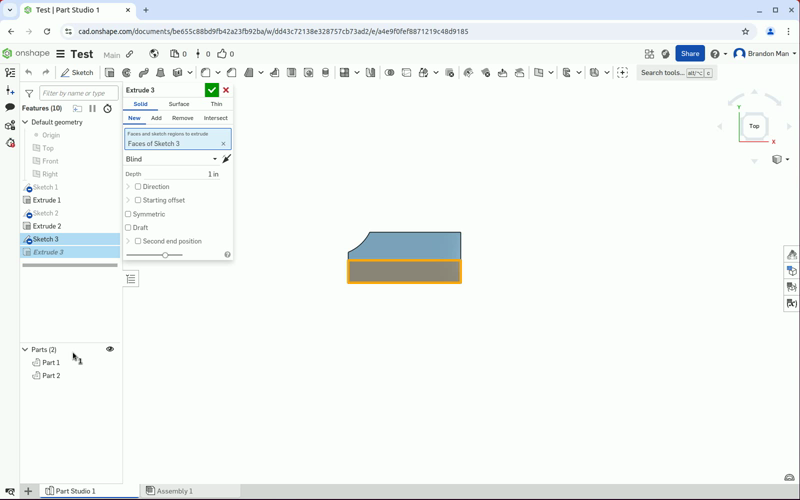
mouse_move(143, 106)
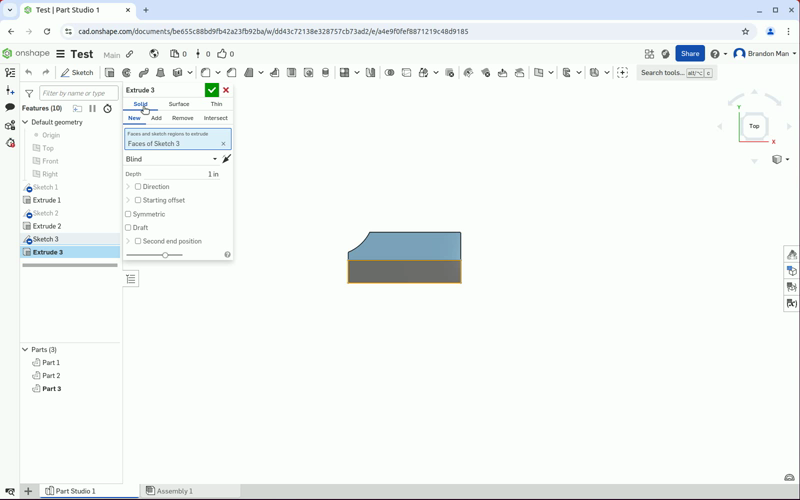
click(143, 106)
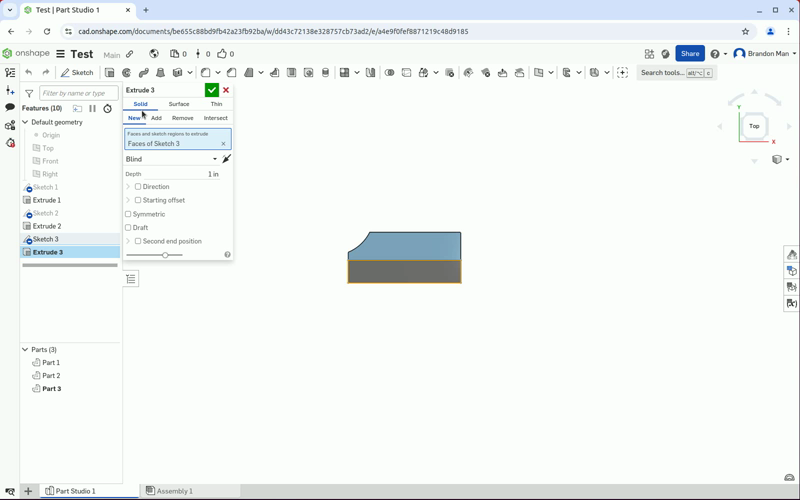
mouse_move(137, 120)
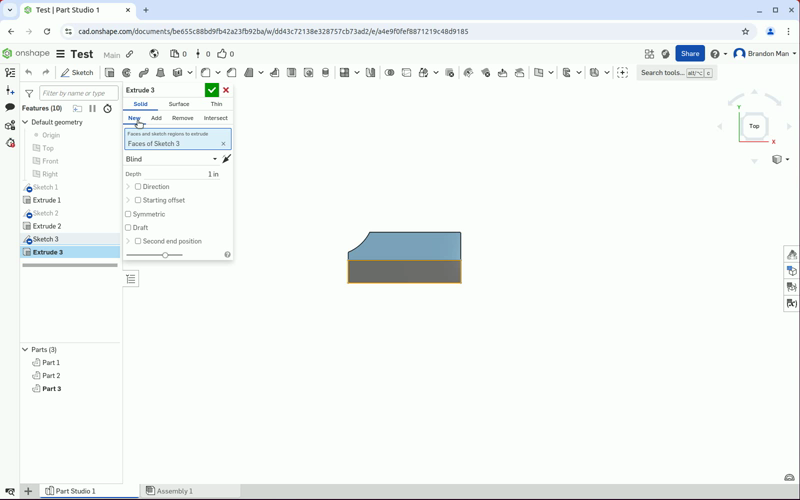
click(137, 120)
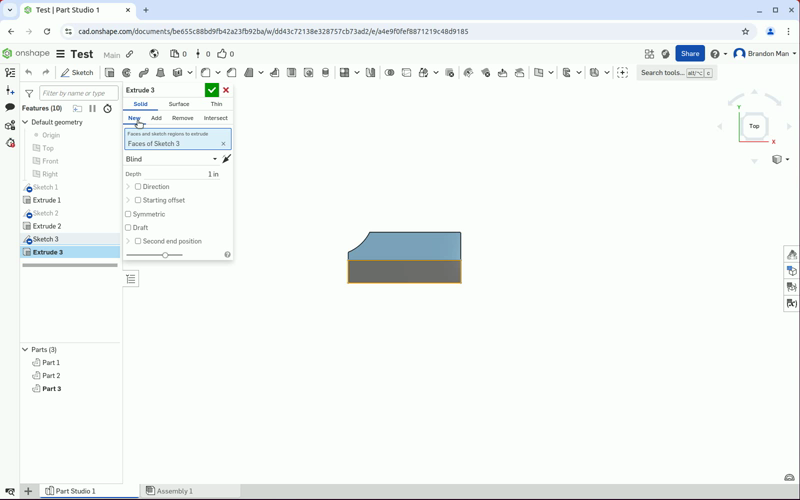
key(tab, 4)
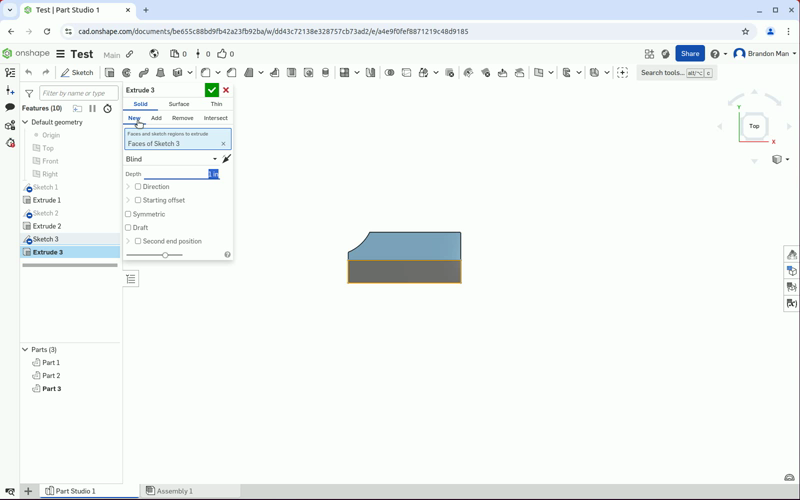
text(7.703)
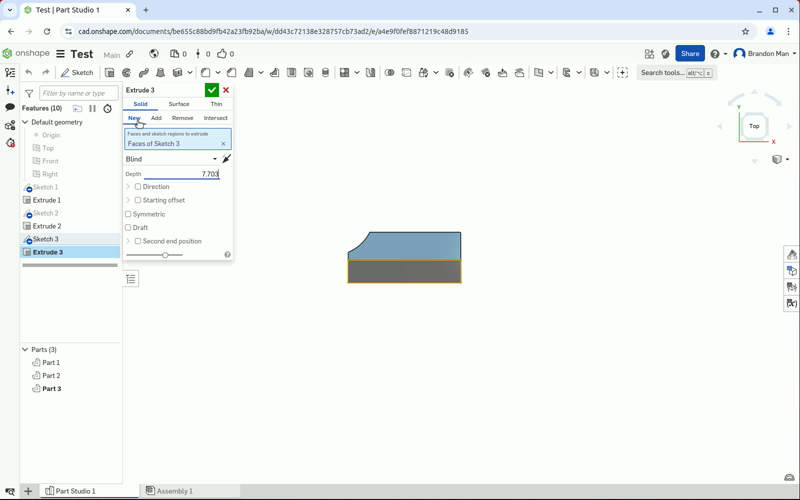
key(enter)
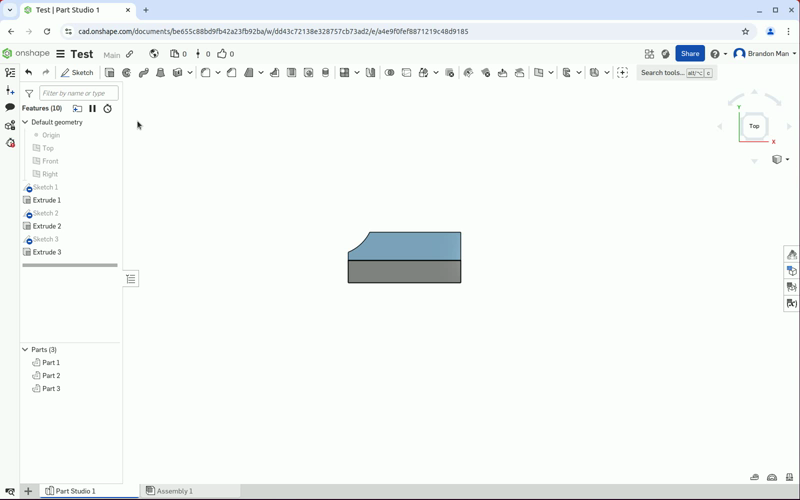
key(shift+h)
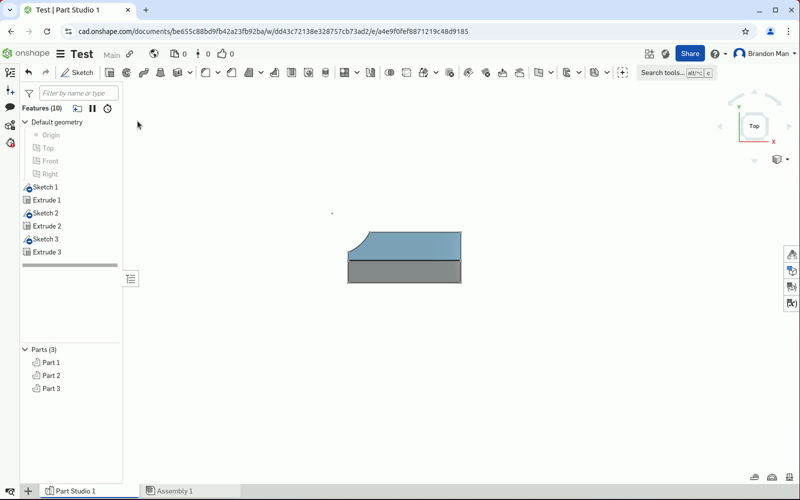
key(shift+h)
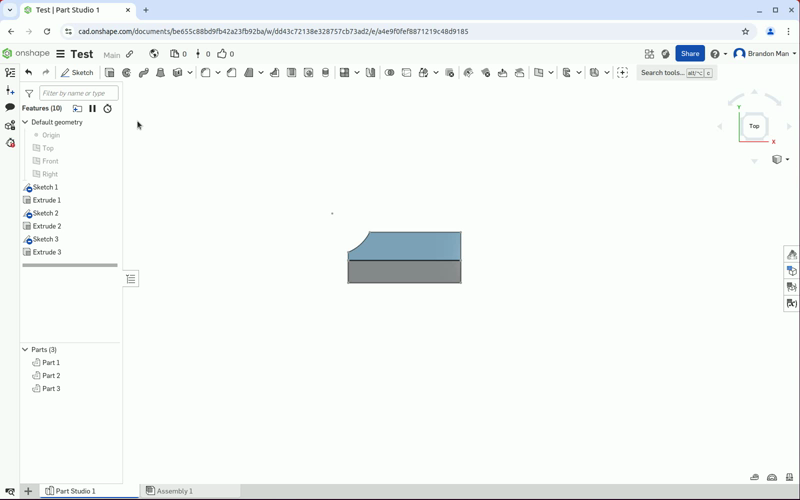
key(shift+7)
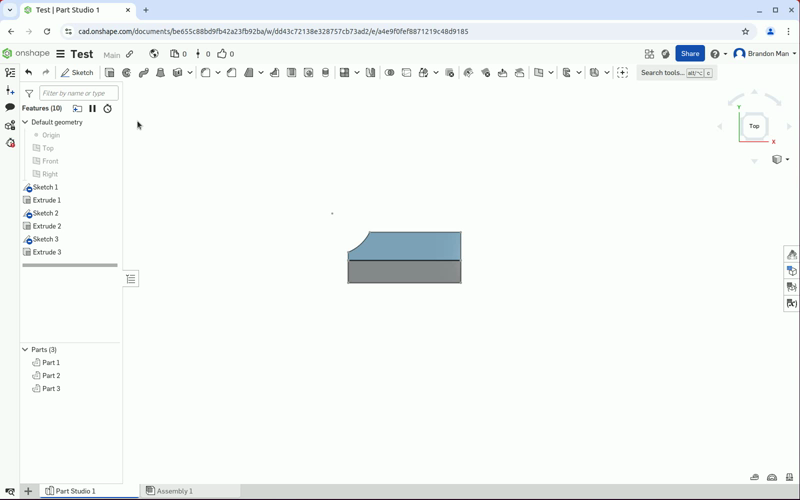
key(up, 3)
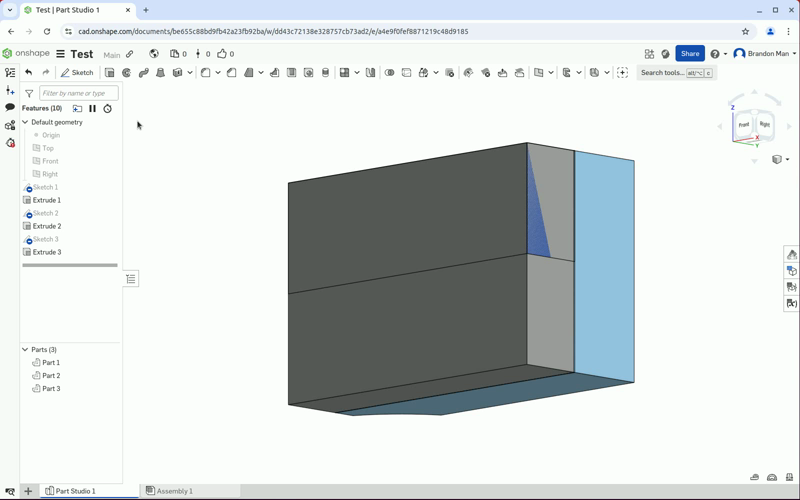
key(left, 3)
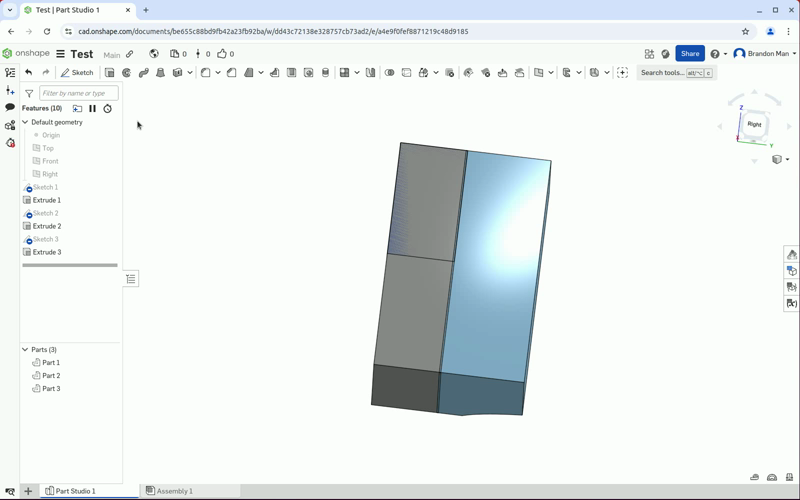
key(right, 3)
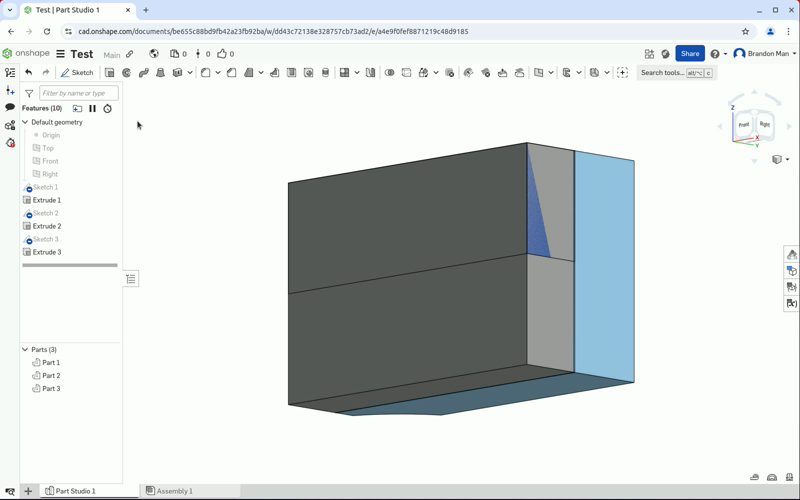
key(down, 3)
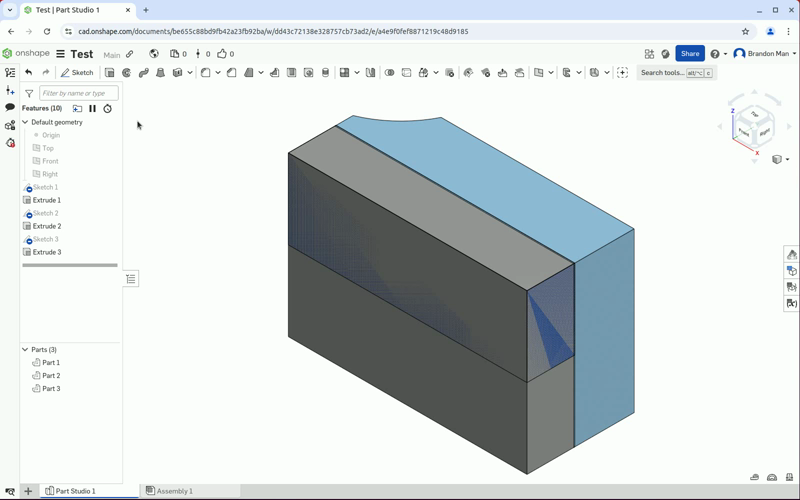
mouse_move(73, 189)
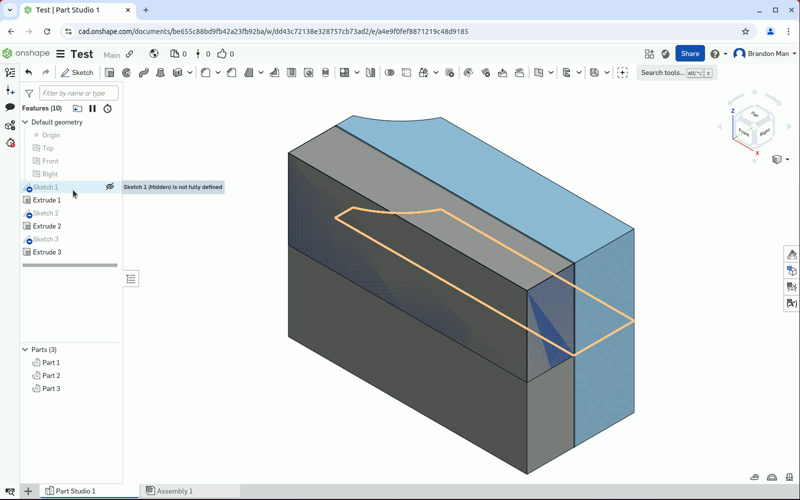
click(73, 189)